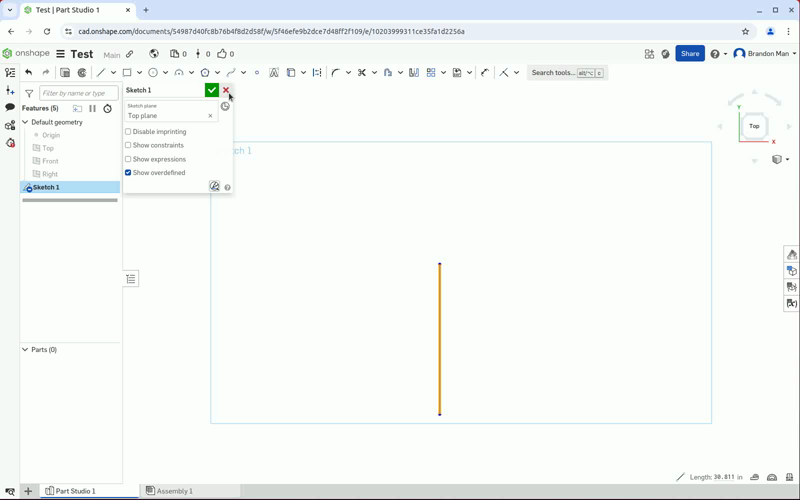
key(shift+h)
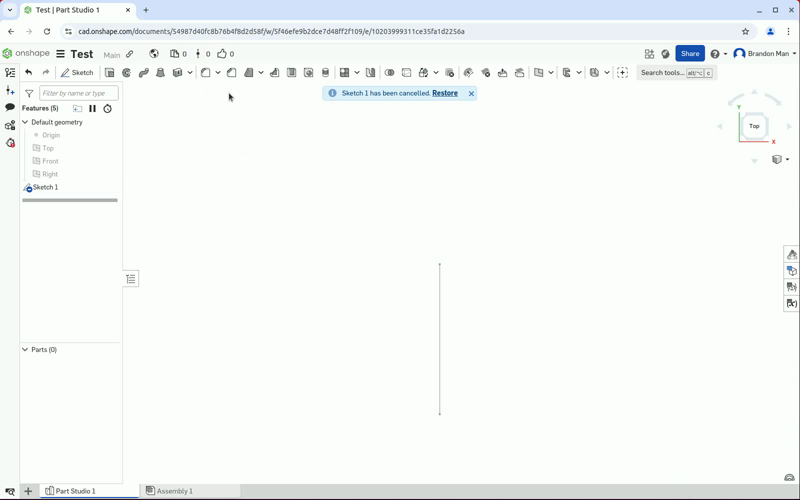
key(shift+s)
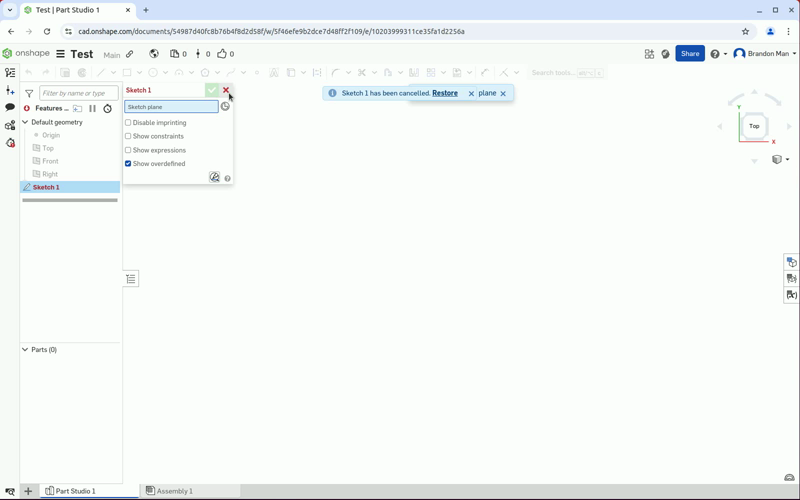
mouse_move(73, 150)
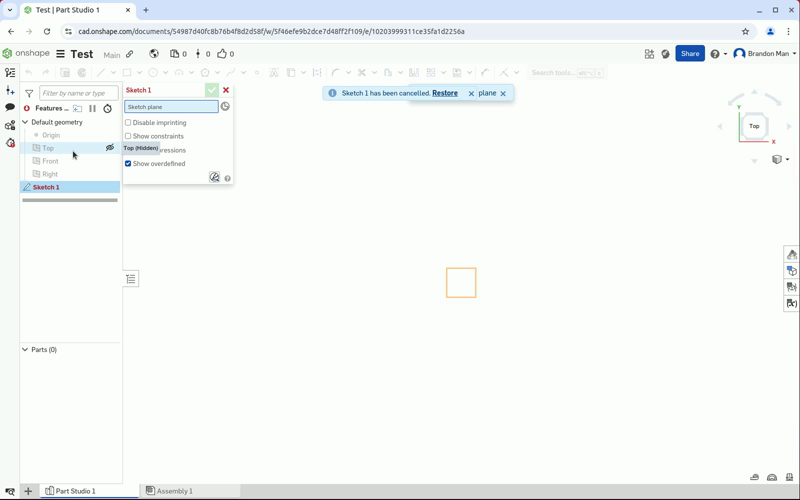
click(73, 150)
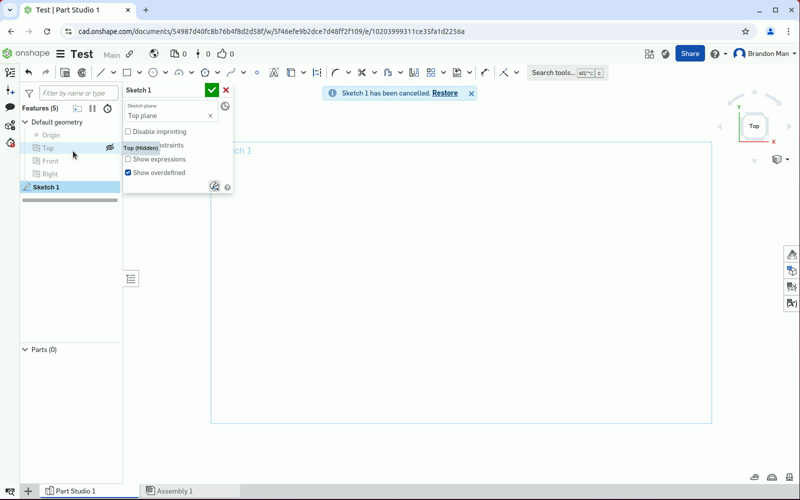
mouse_move(73, 352)
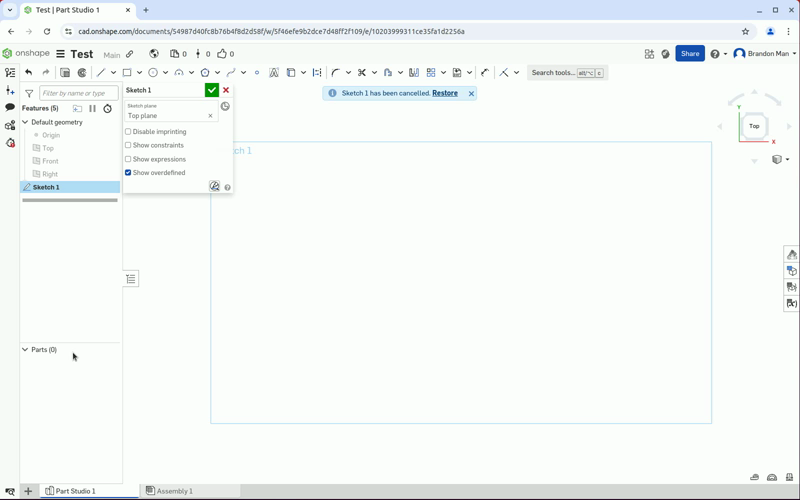
key(y)
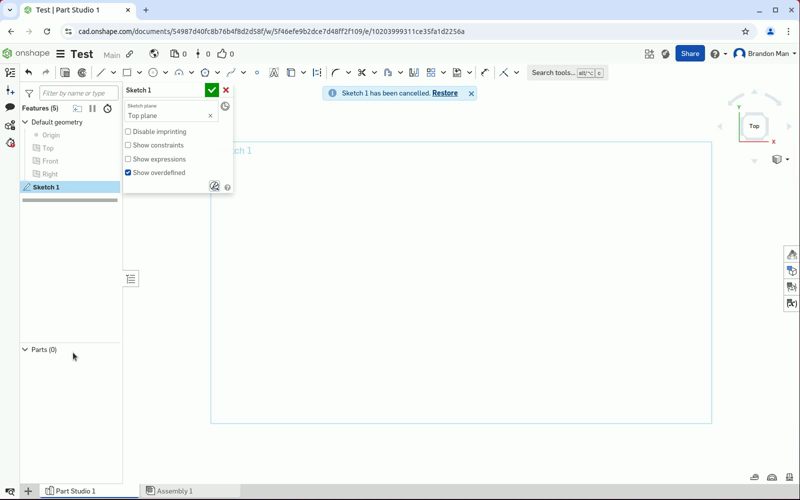
key(l)
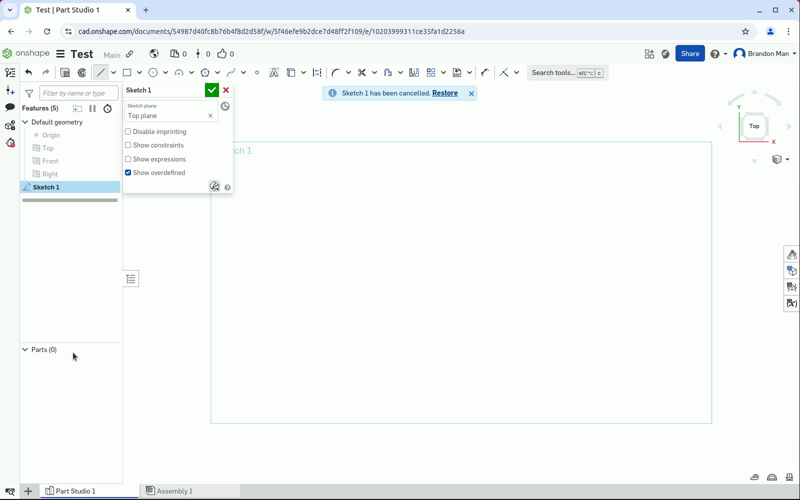
key_down(shift)
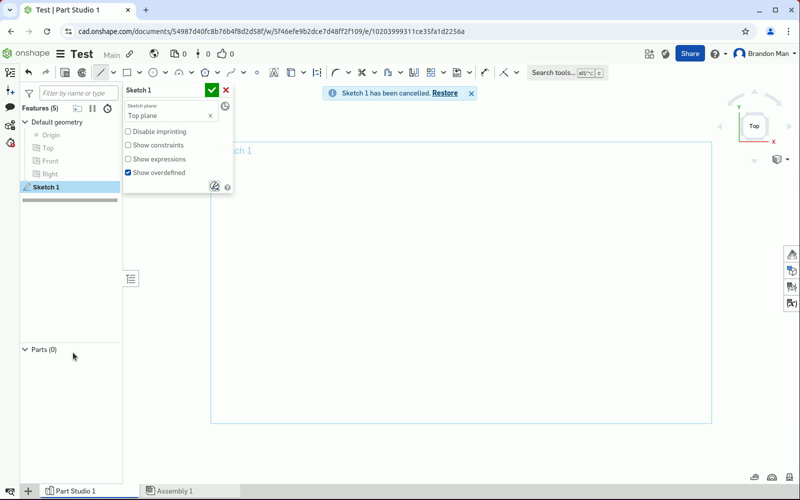
mouse_move(460, 357)
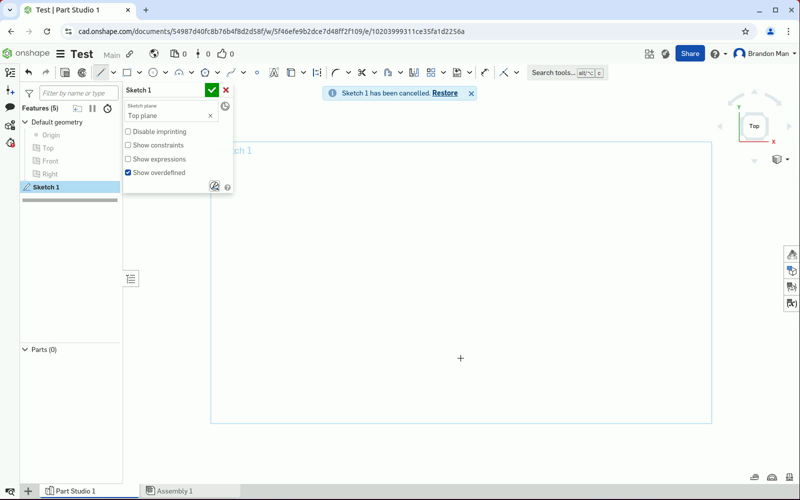
click(460, 357)
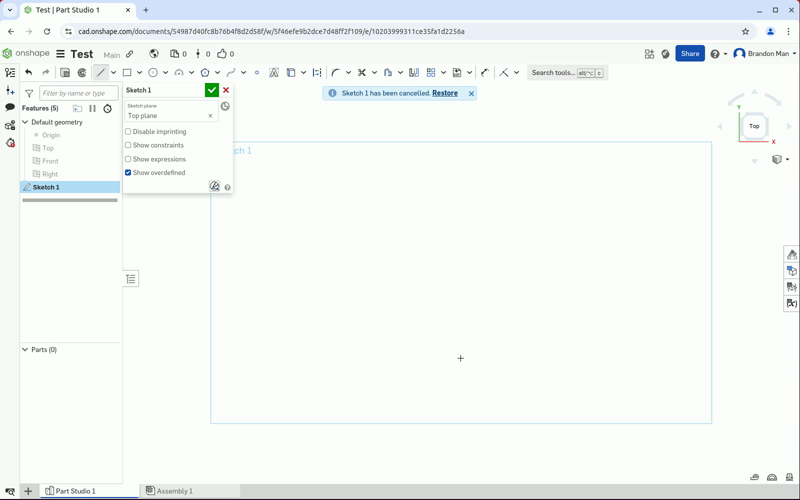
key_up(shift)
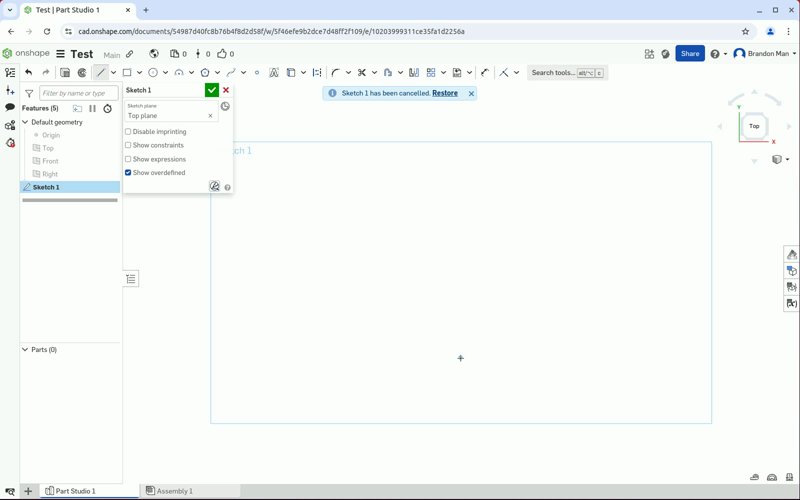
key_down(shift)
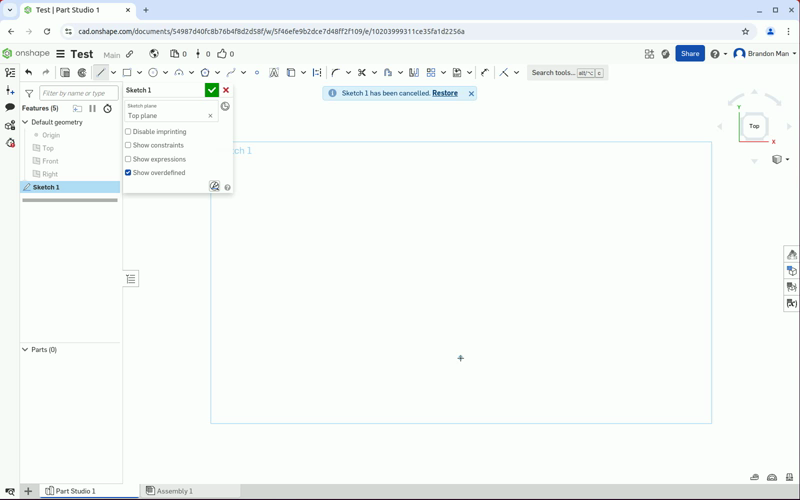
mouse_move(536, 357)
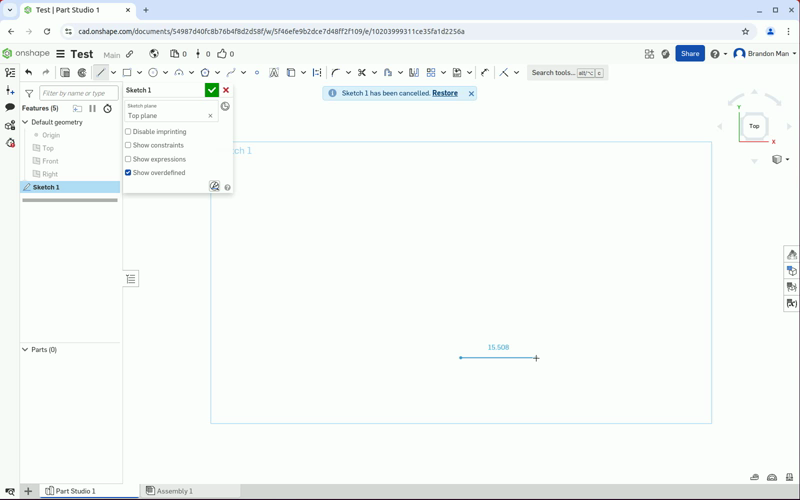
click(536, 357)
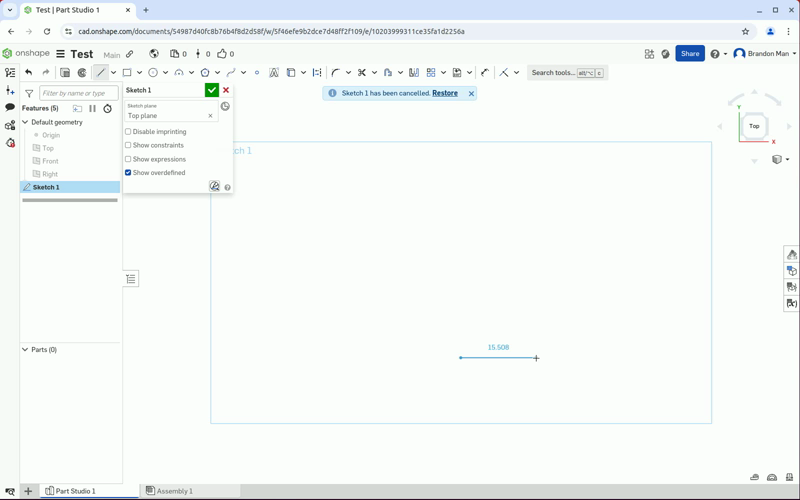
key_up(shift)
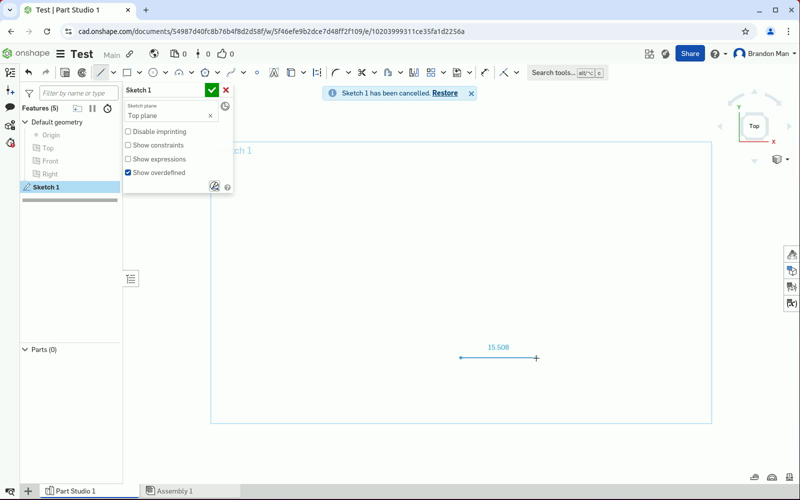
key_down(shift)
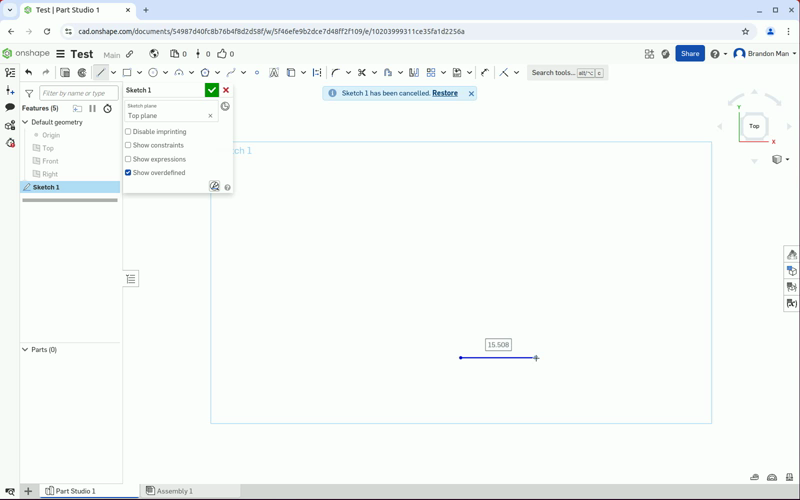
mouse_move(536, 282)
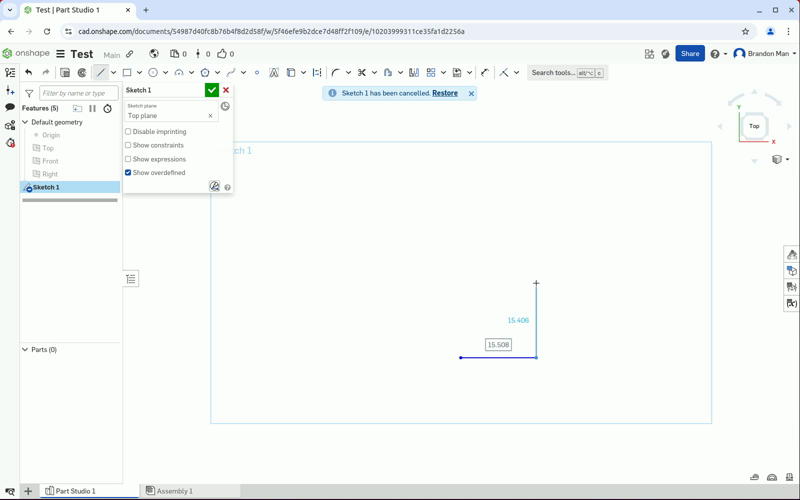
click(536, 282)
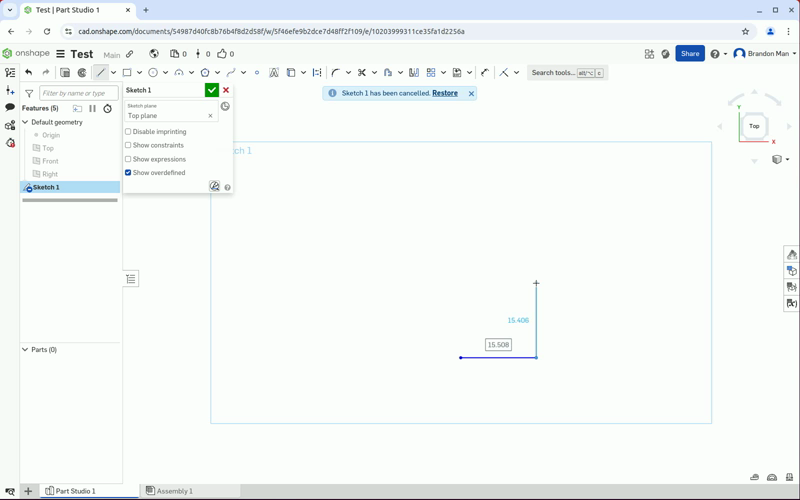
key_up(shift)
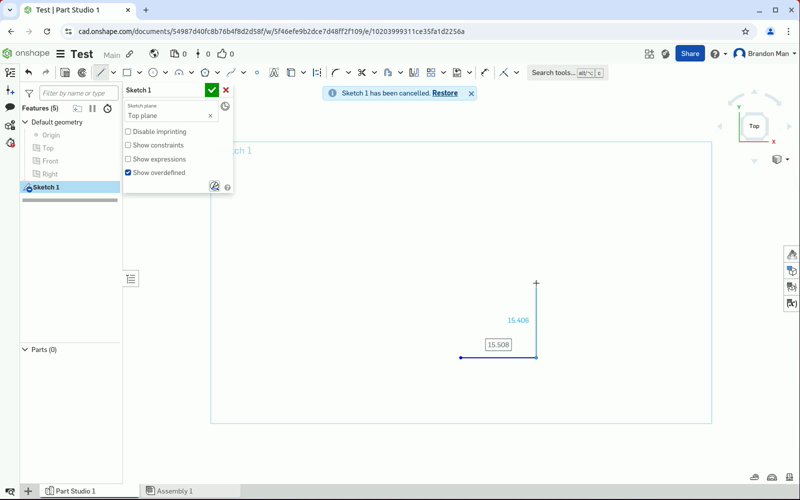
key_down(shift)
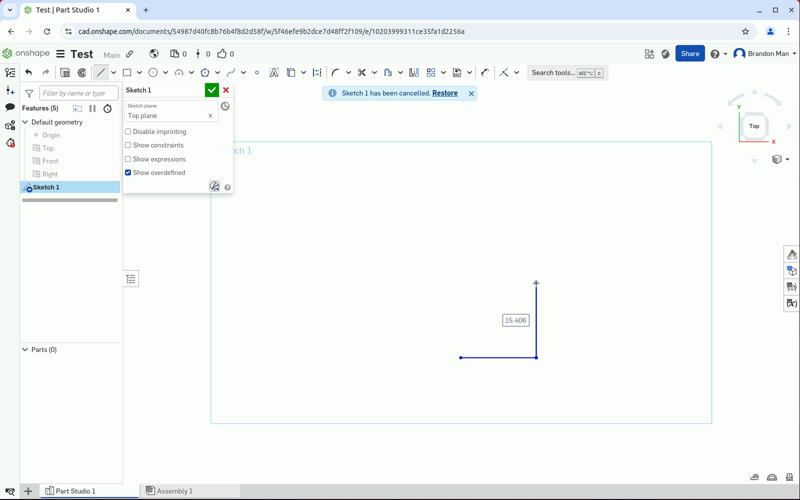
mouse_move(460, 282)
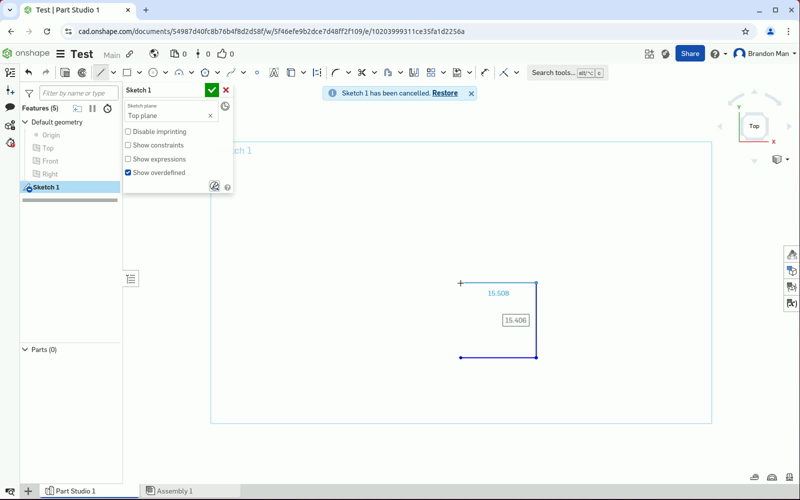
click(460, 282)
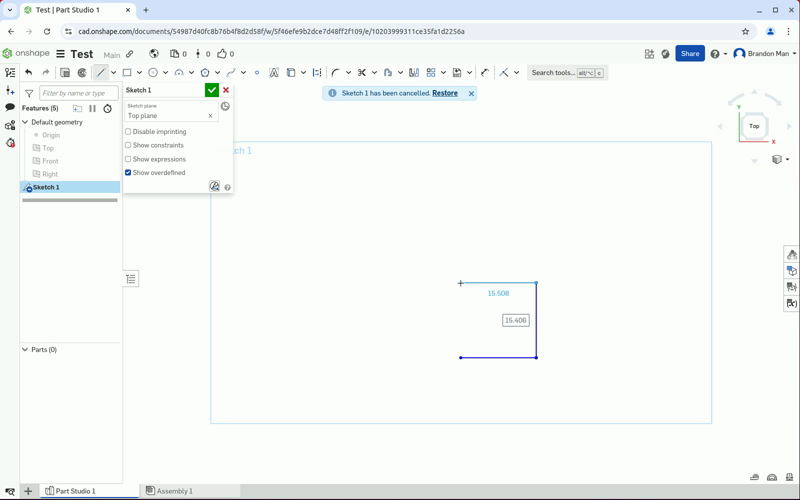
key_up(shift)
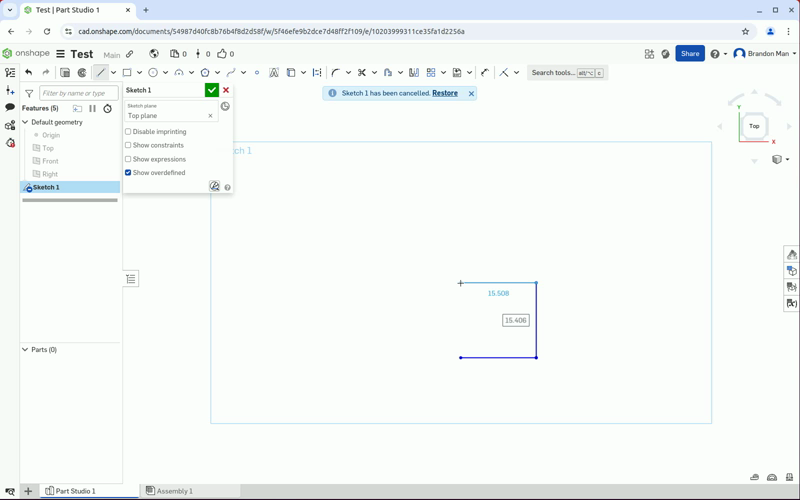
key_down(shift)
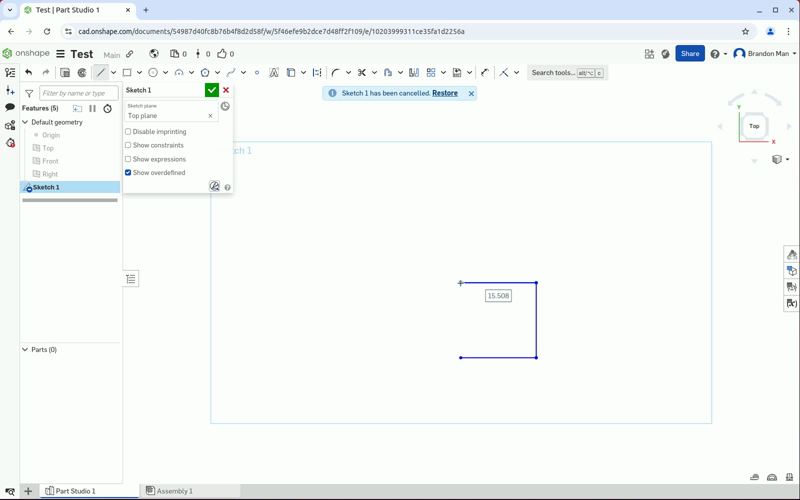
mouse_move(460, 357)
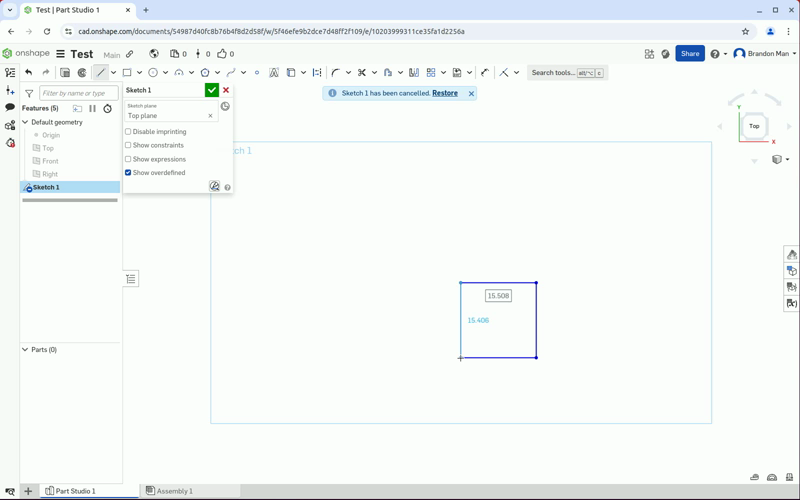
key_up(shift)
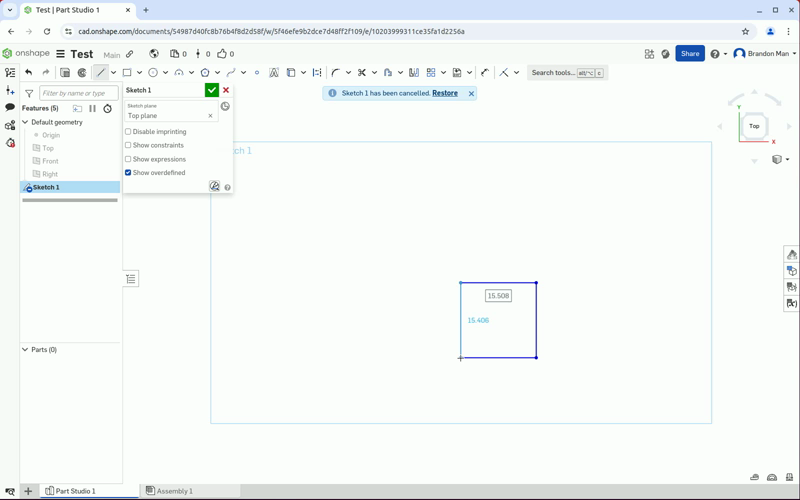
click(460, 357)
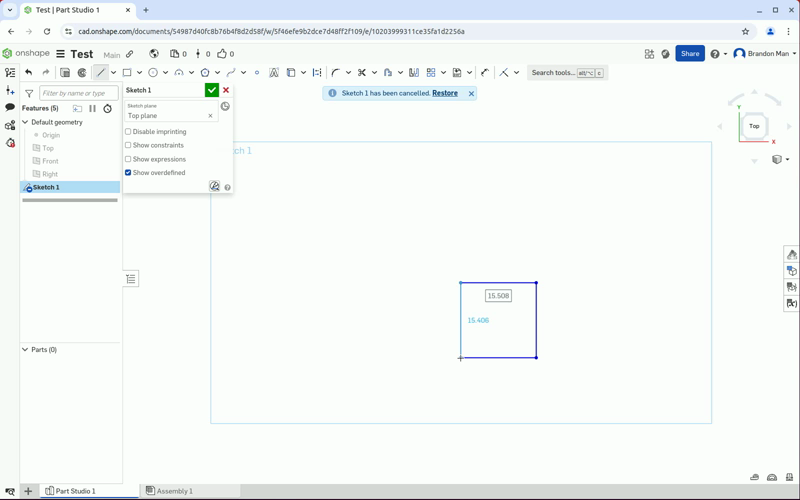
key(esc)
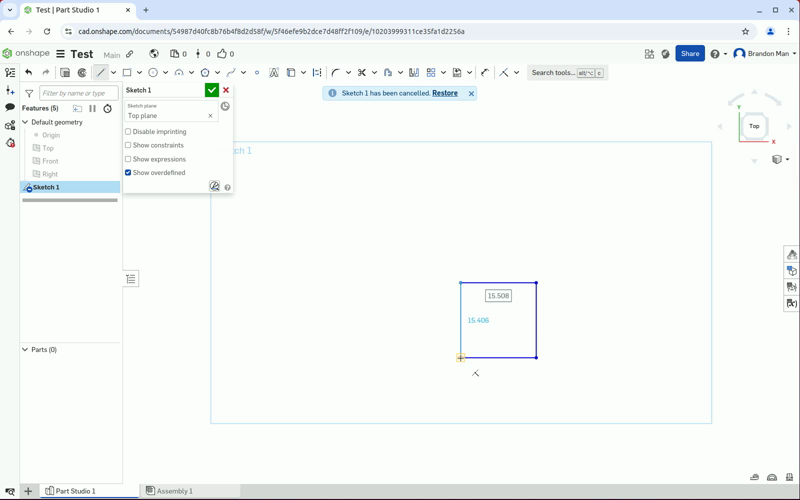
mouse_move(509, 353)
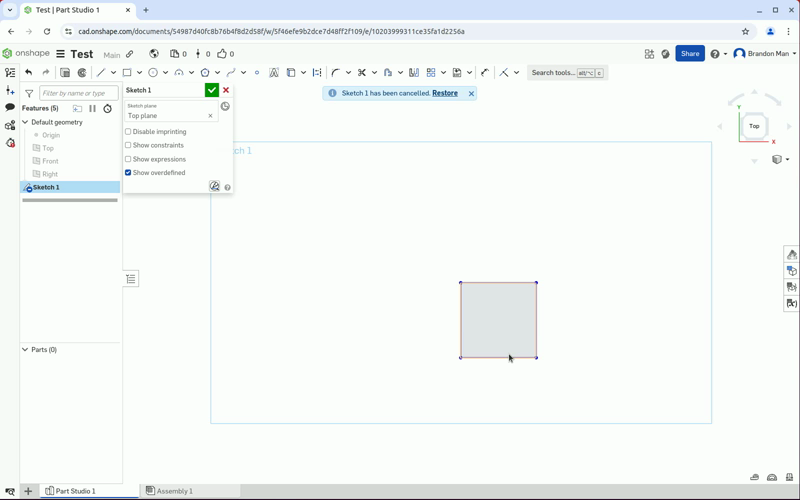
click(509, 353)
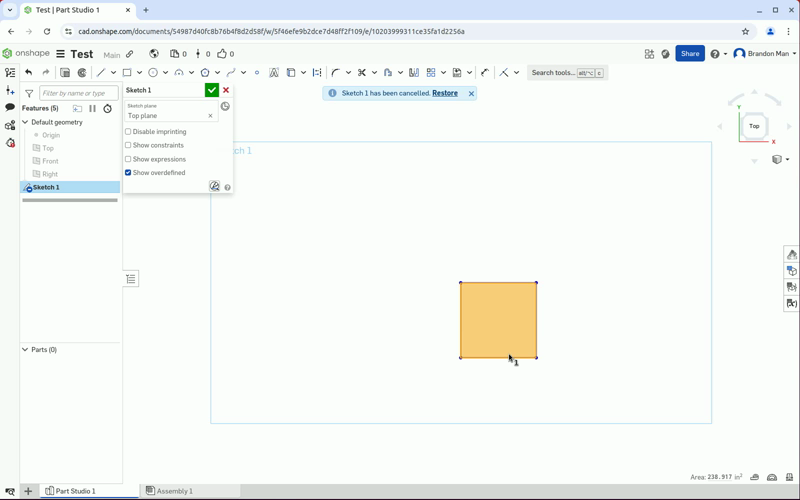
mouse_move(73, 352)
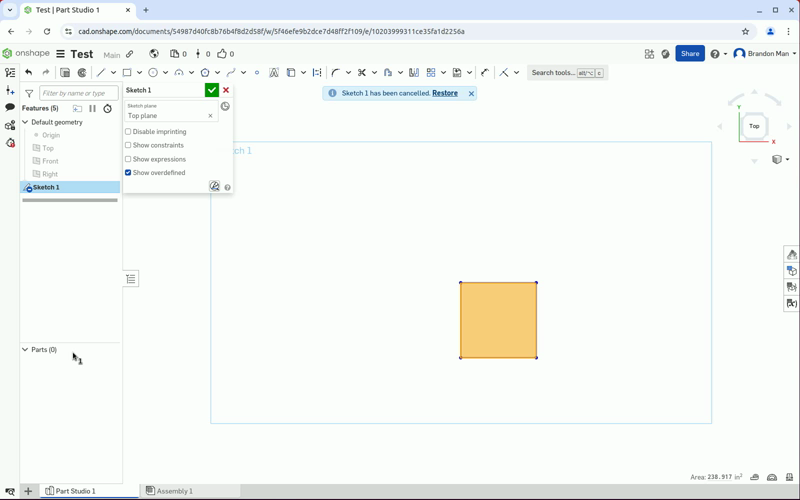
key(shift+y)
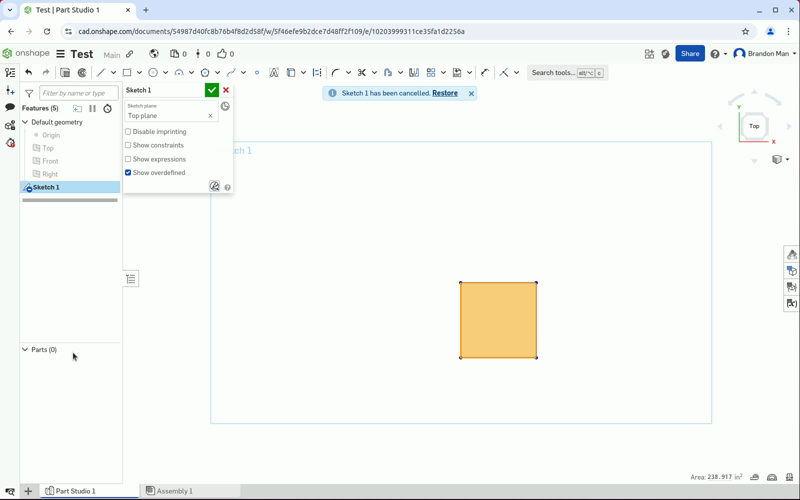
key(shift+e)
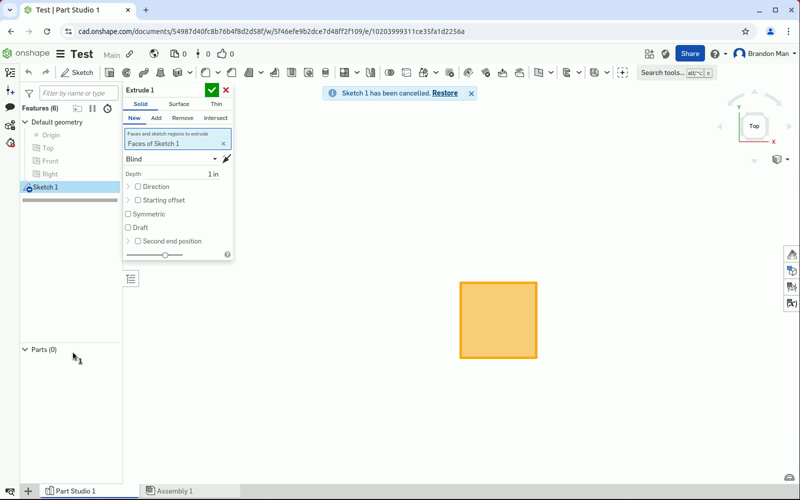
mouse_move(143, 106)
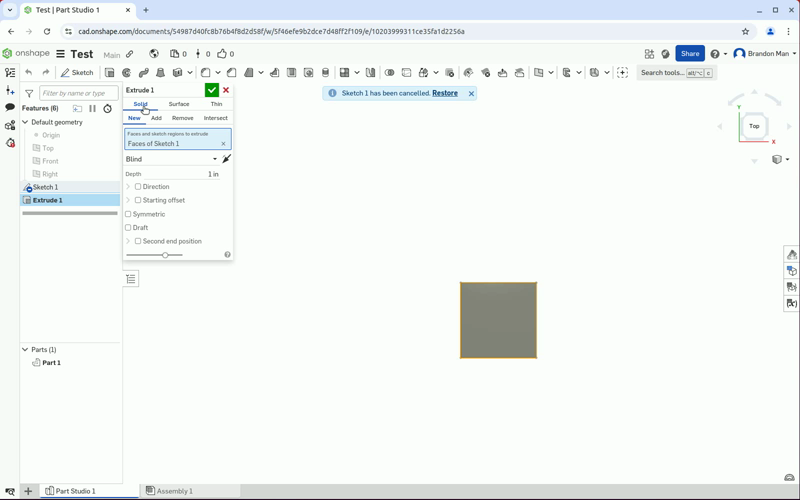
click(143, 106)
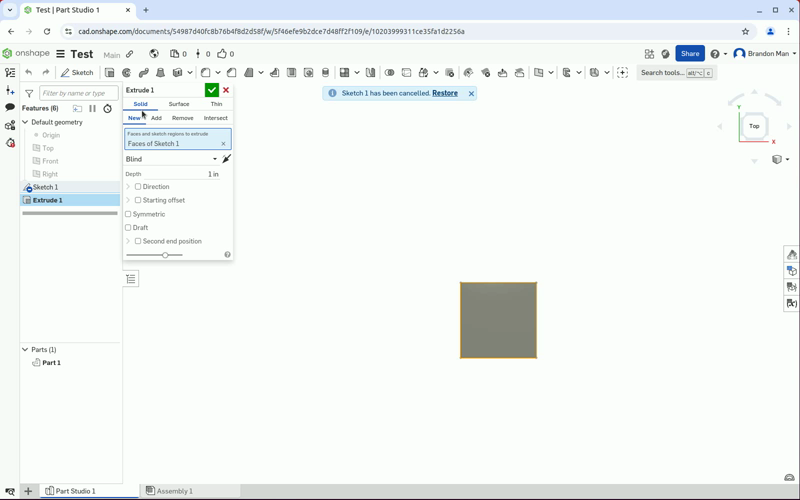
mouse_move(137, 120)
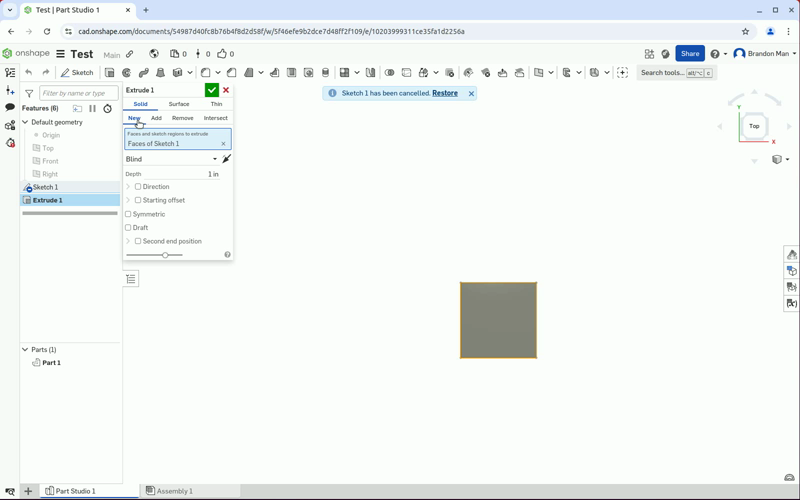
click(137, 120)
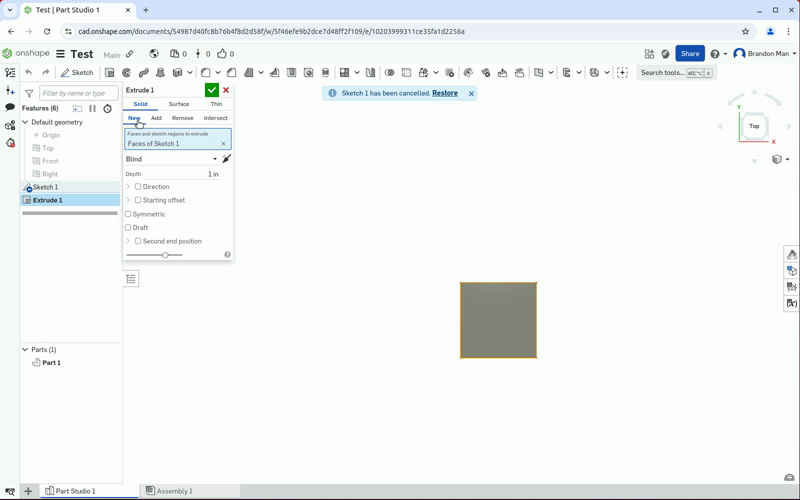
key(tab, 4)
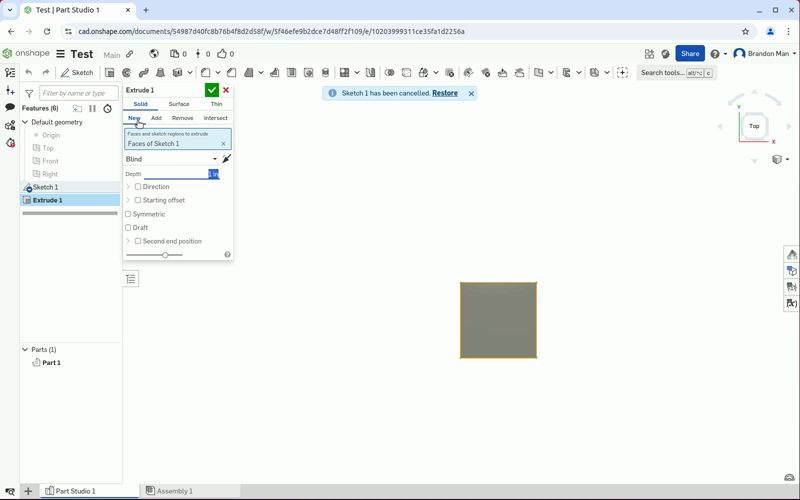
text(3.129)
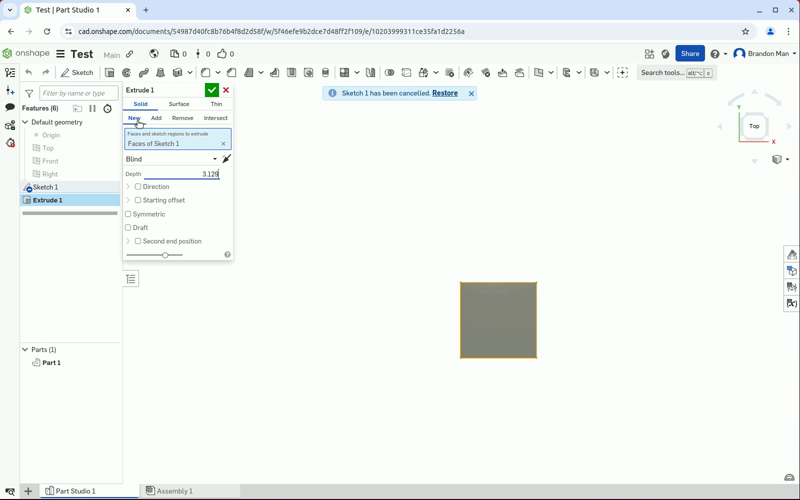
key(enter)
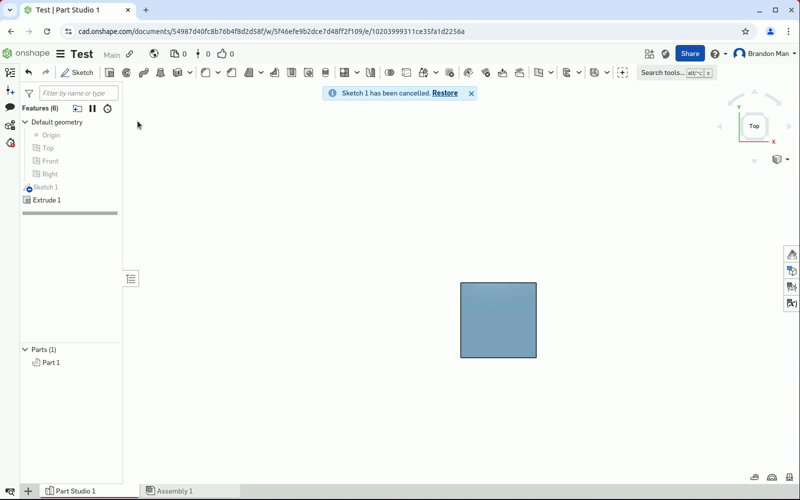
key(shift+h)
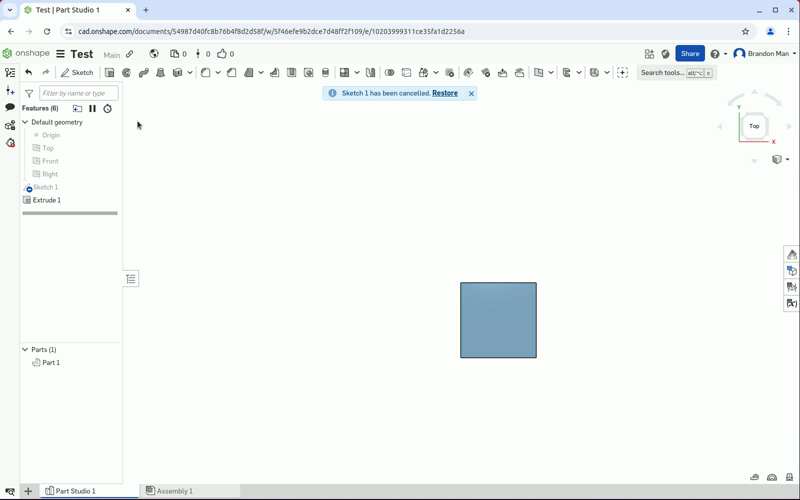
key(shift+h)
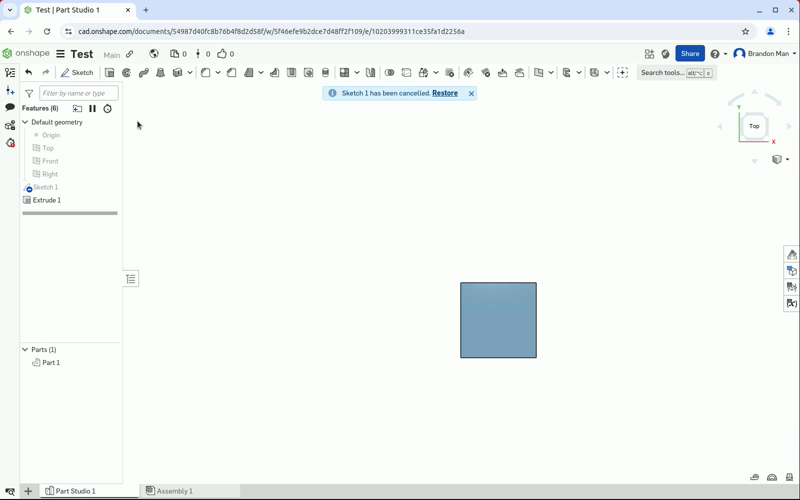
mouse_move(73, 189)
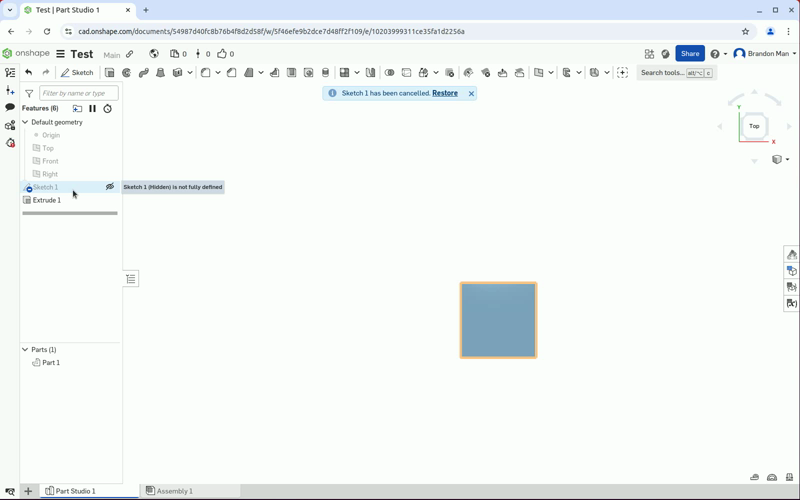
click(73, 189)
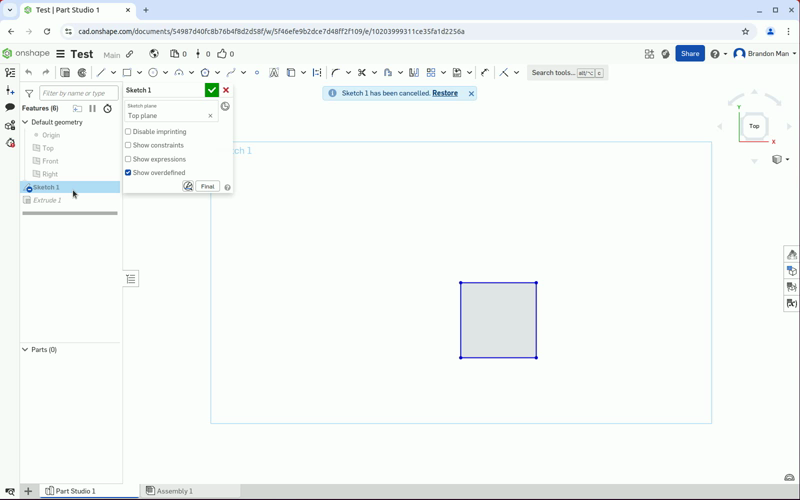
mouse_move(229, 92)
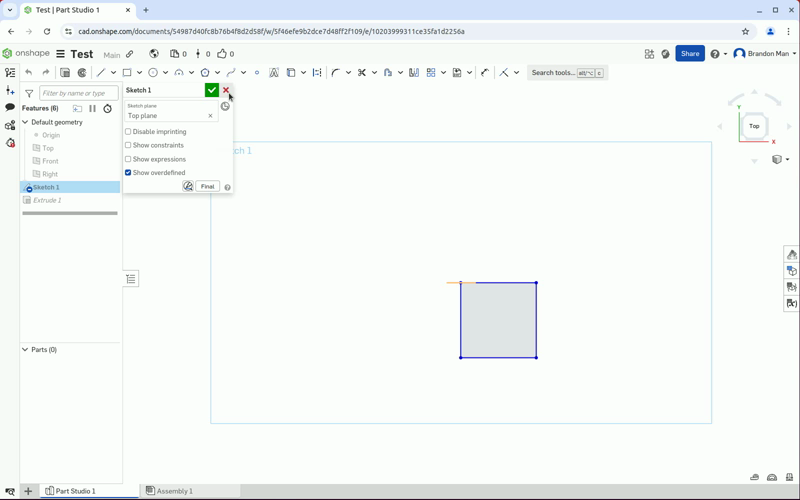
click(229, 92)
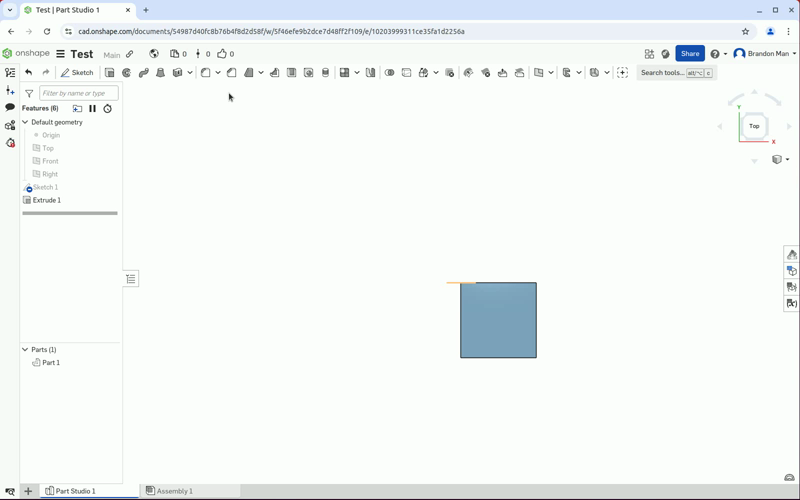
mouse_move(541, 75)
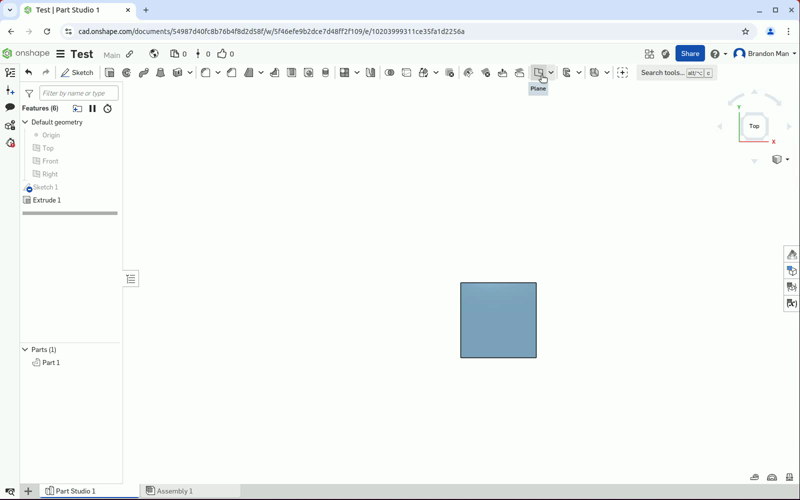
click(541, 75)
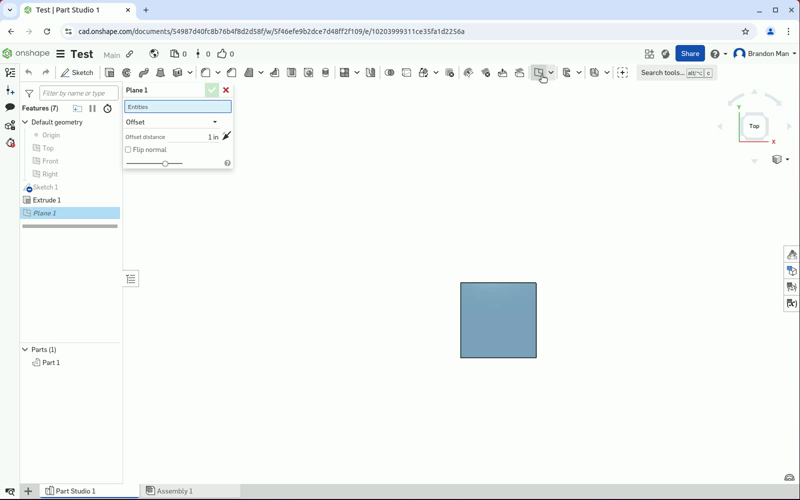
mouse_move(73, 150)
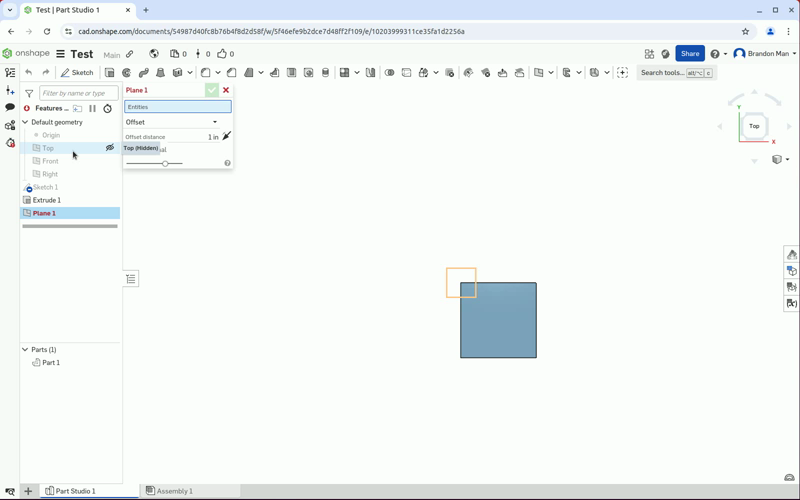
click(73, 150)
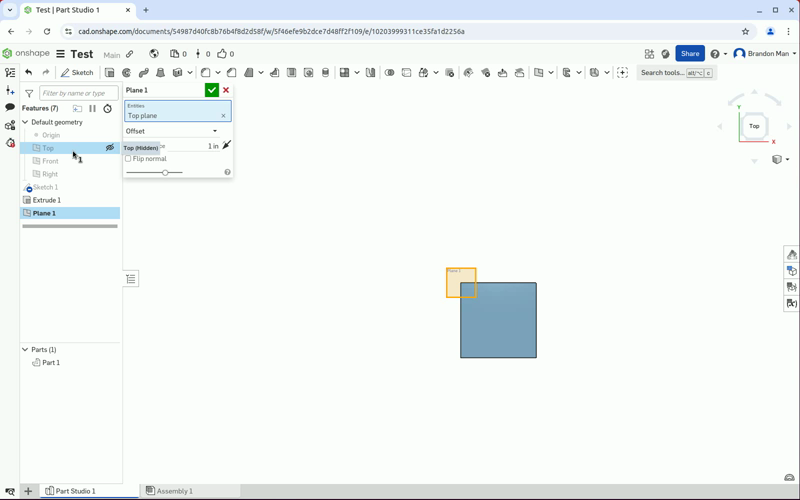
key(tab, 2)
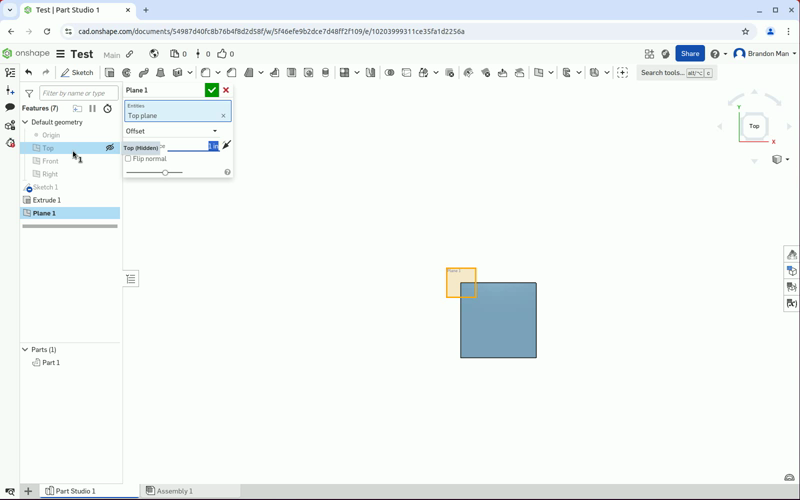
text(3.143)
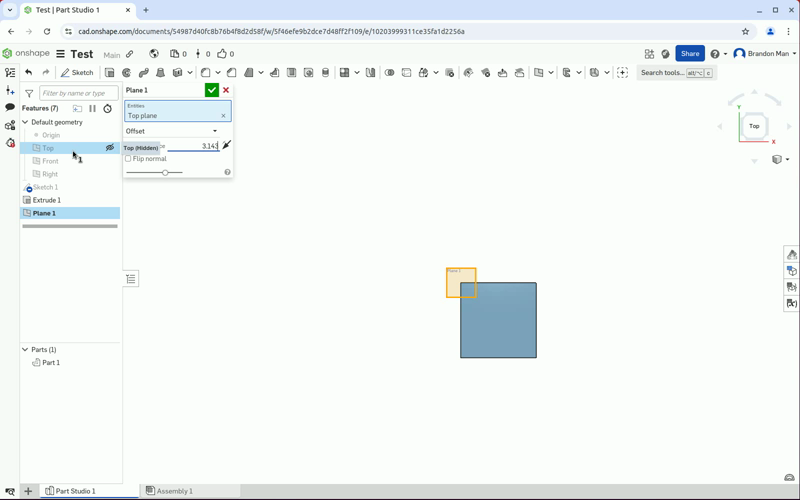
key(enter, 2)
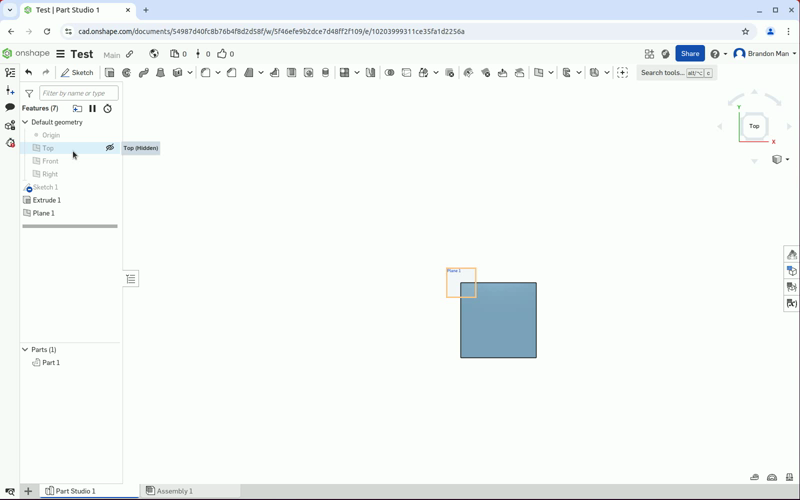
key(shift+s)
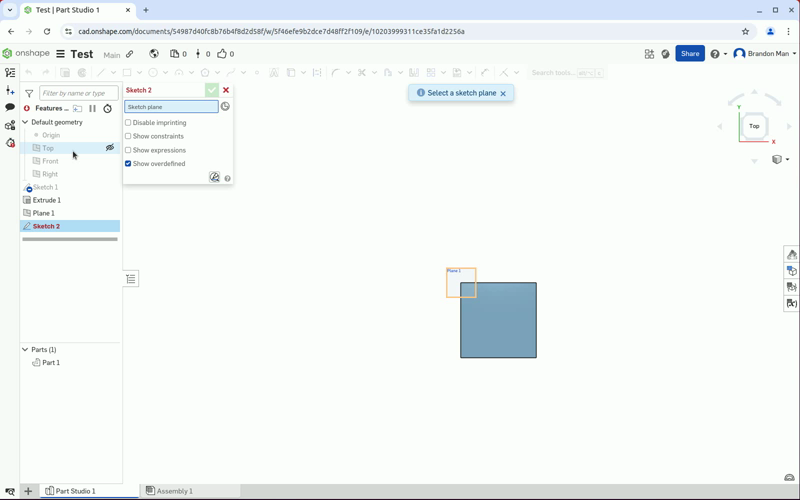
mouse_move(73, 215)
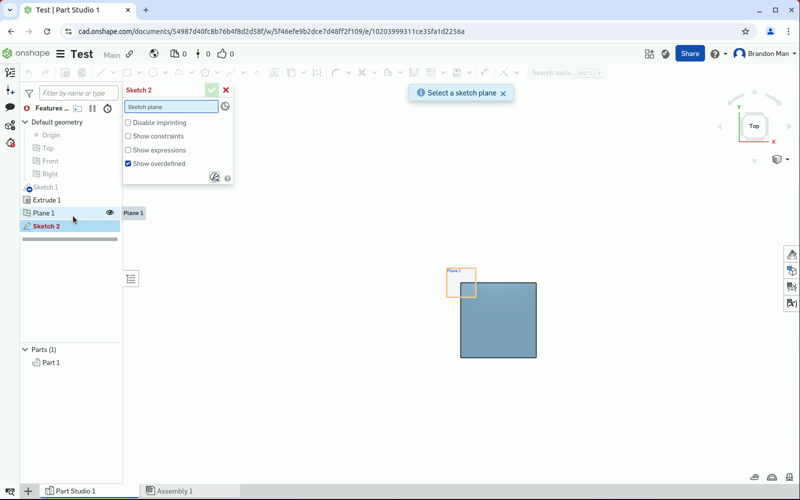
click(73, 215)
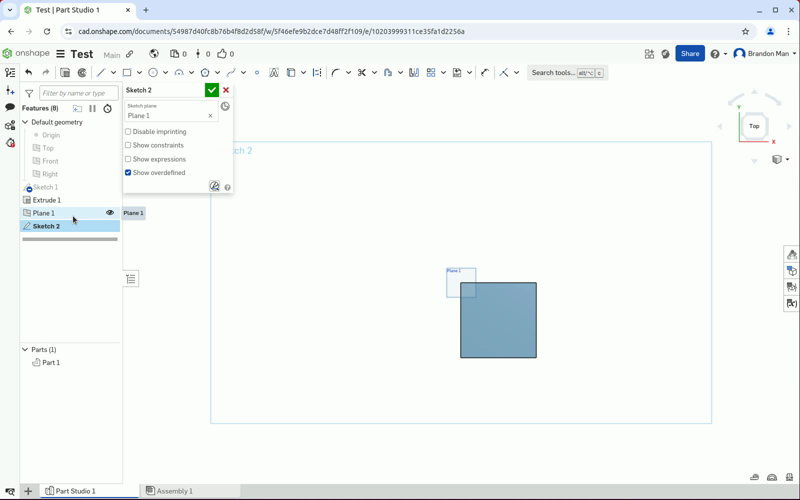
mouse_move(73, 352)
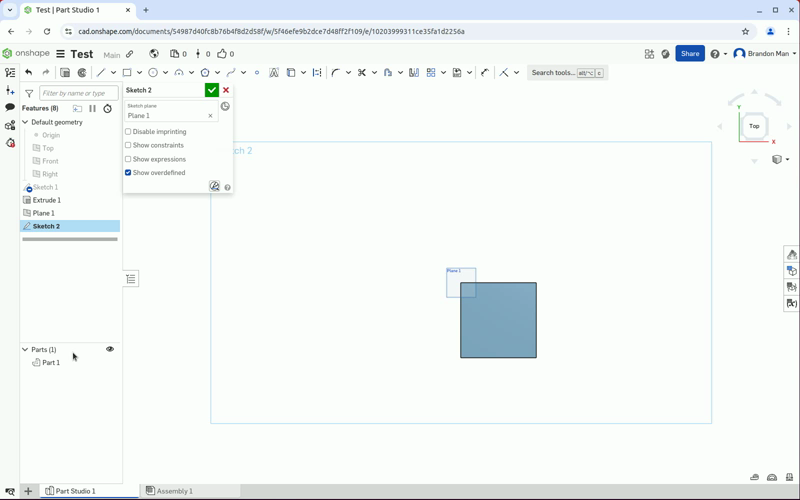
key(y)
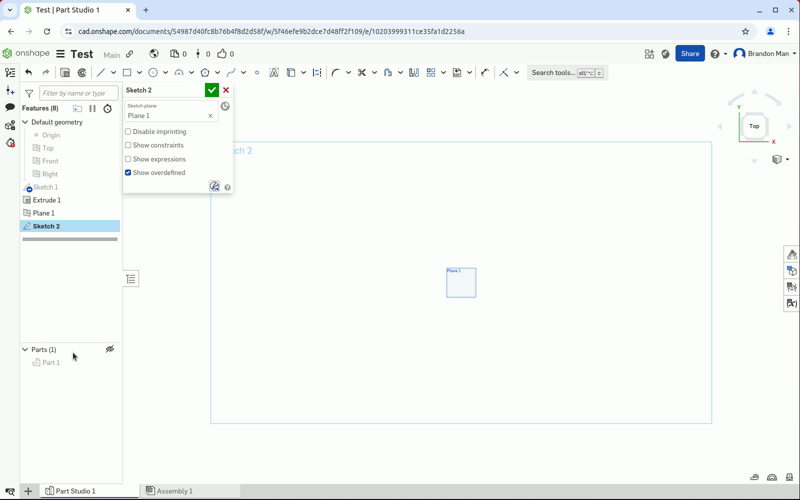
key(a)
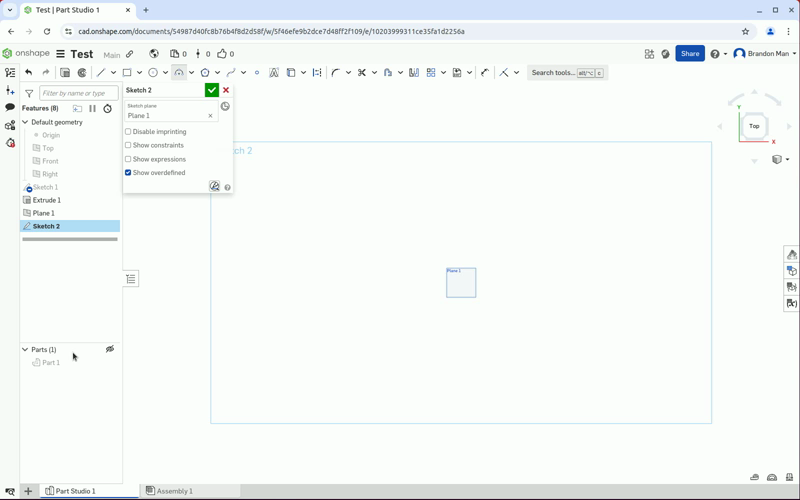
key_down(shift)
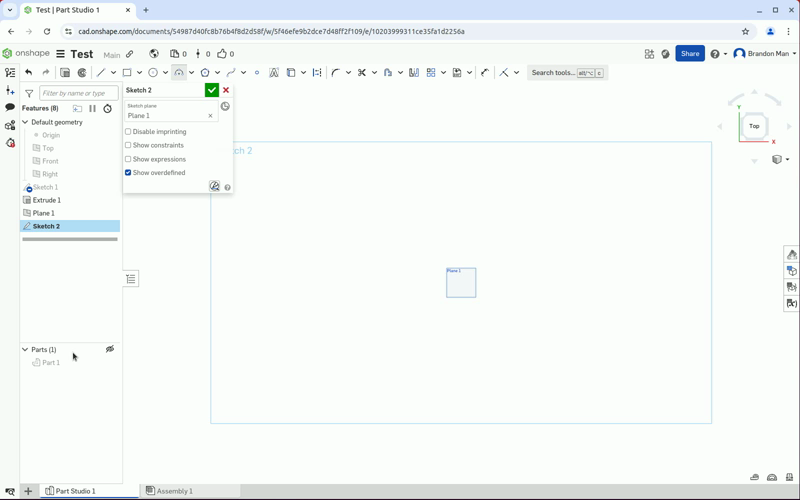
mouse_move(460, 357)
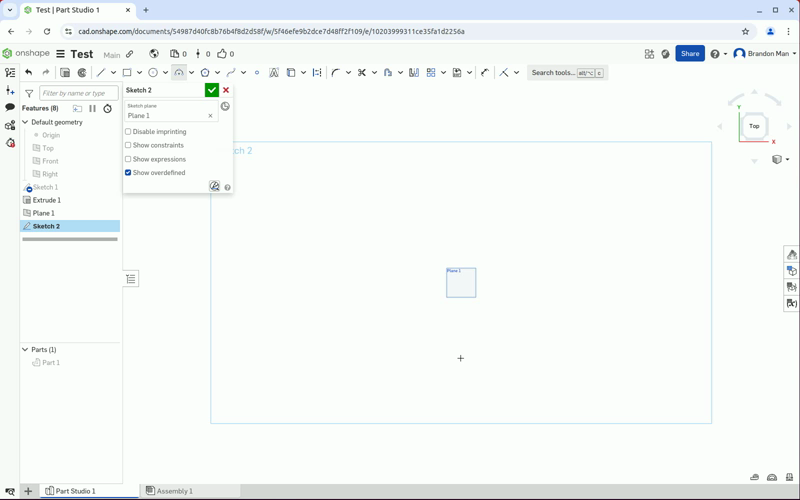
click(460, 357)
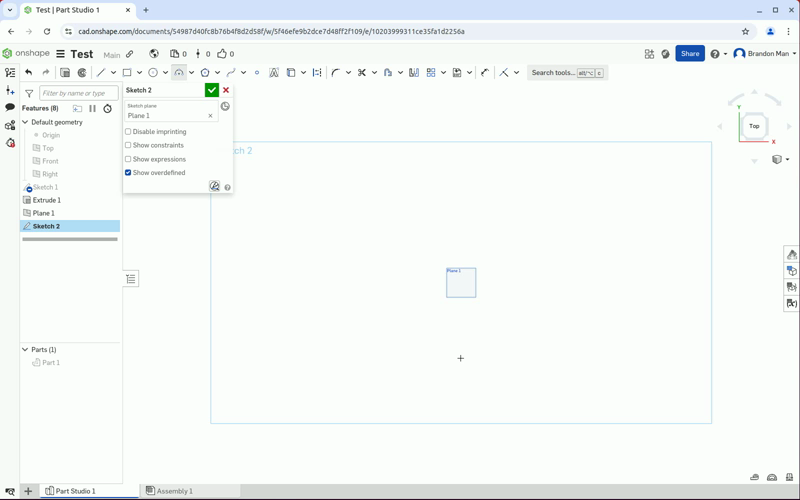
key_up(shift)
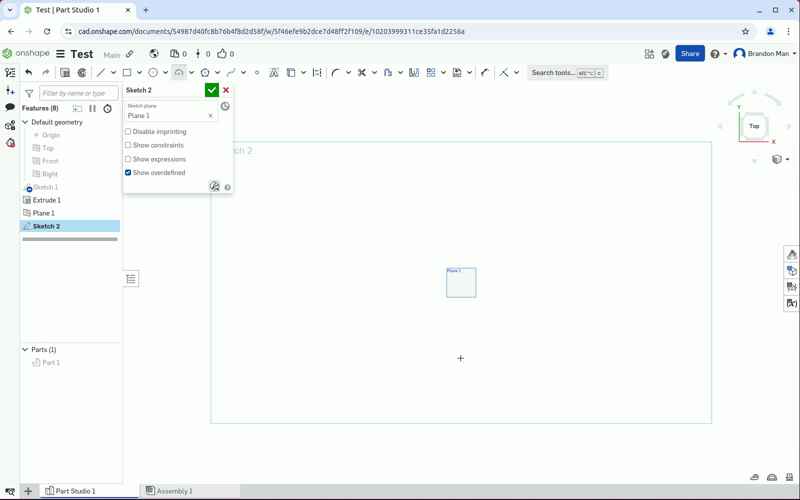
key_down(shift)
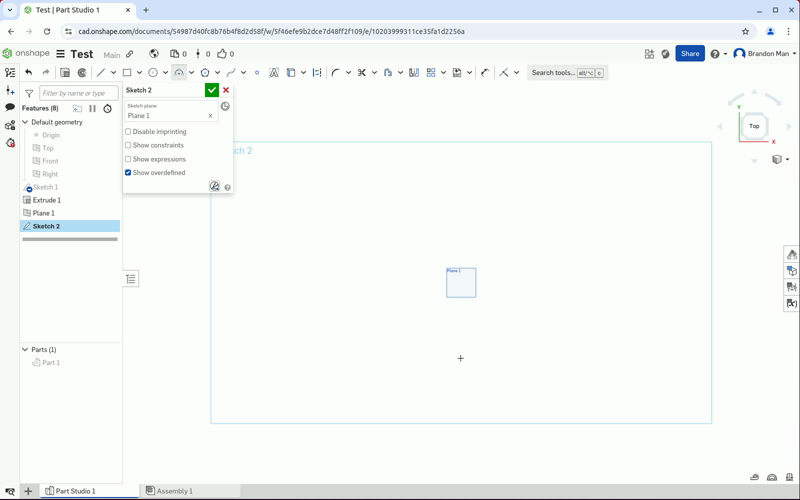
mouse_move(536, 357)
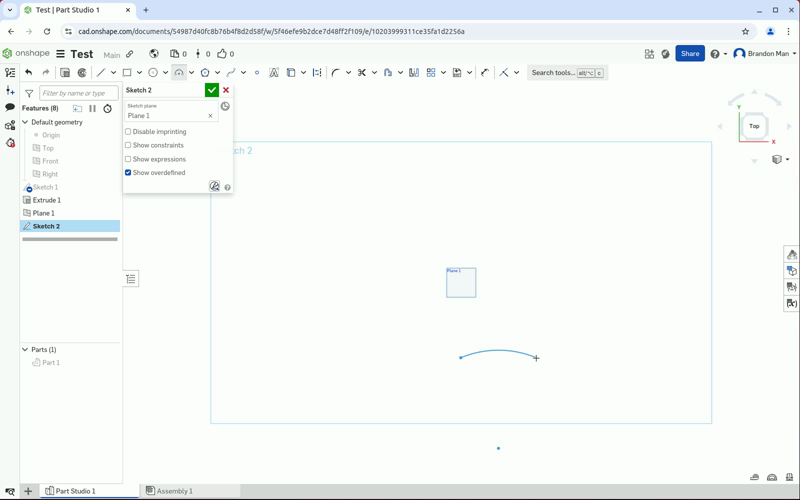
click(536, 357)
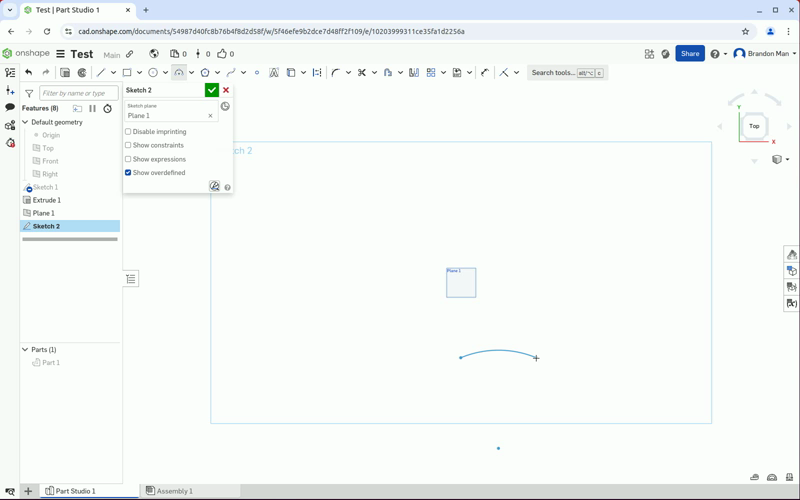
mouse_move(498, 395)
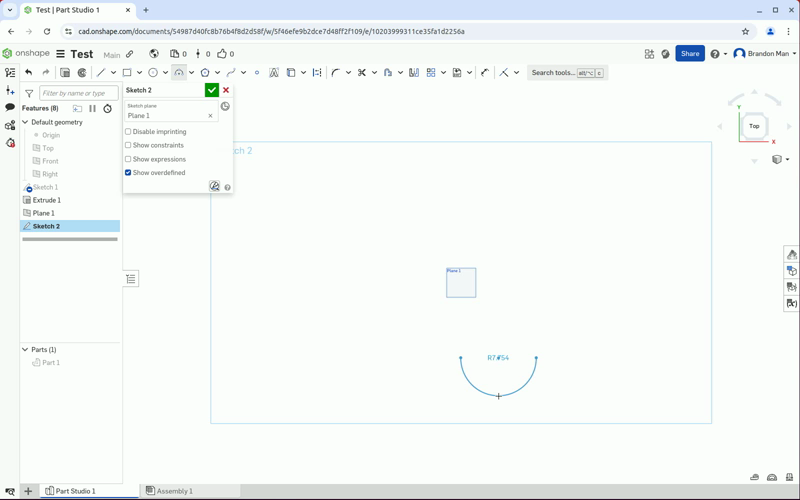
click(498, 395)
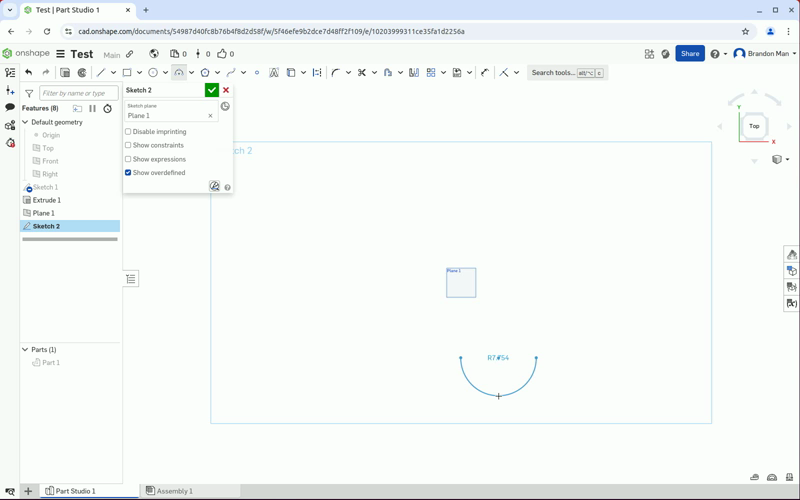
key_up(shift)
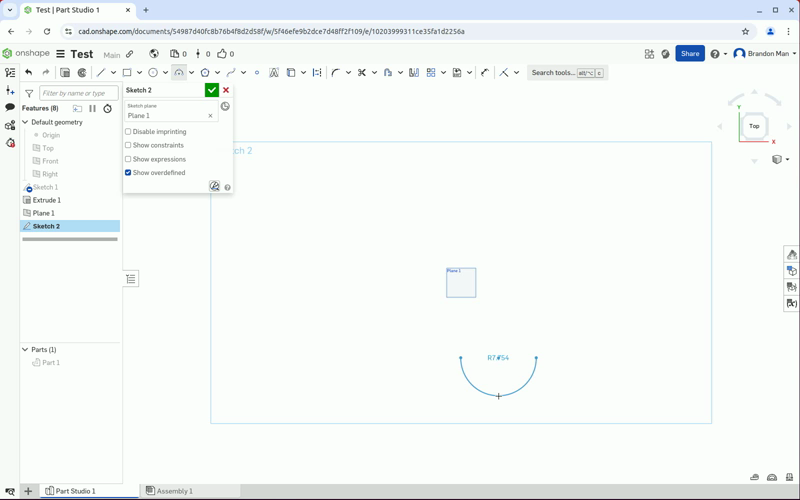
key(esc)
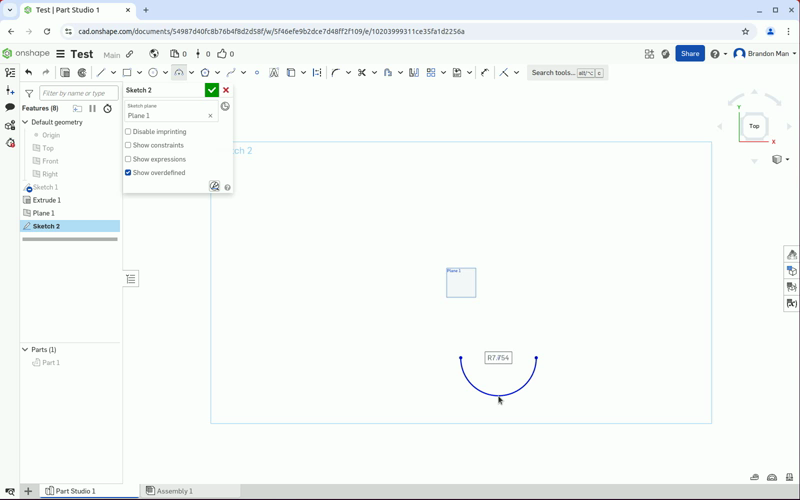
key(l)
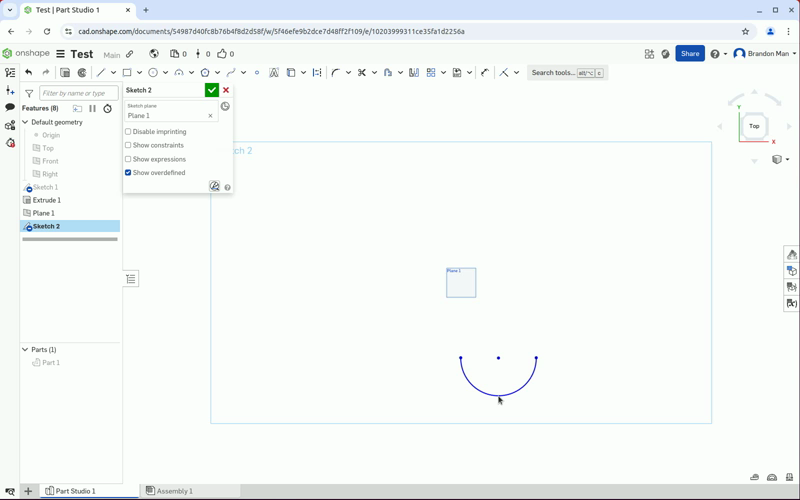
mouse_move(536, 357)
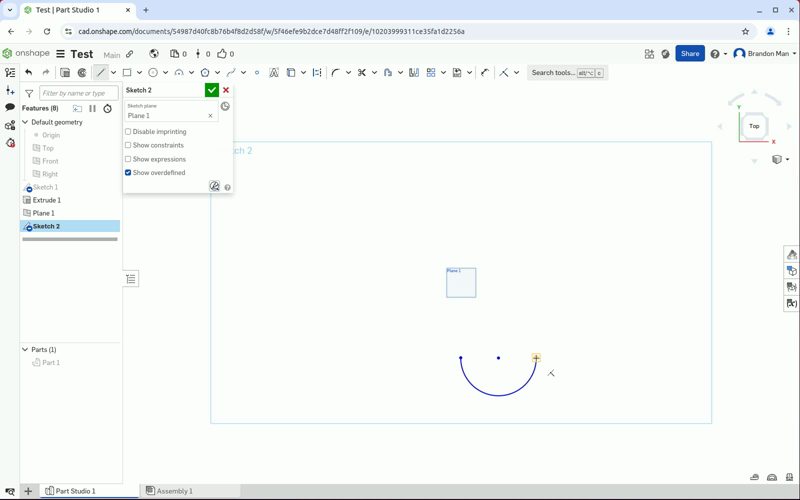
click(536, 357)
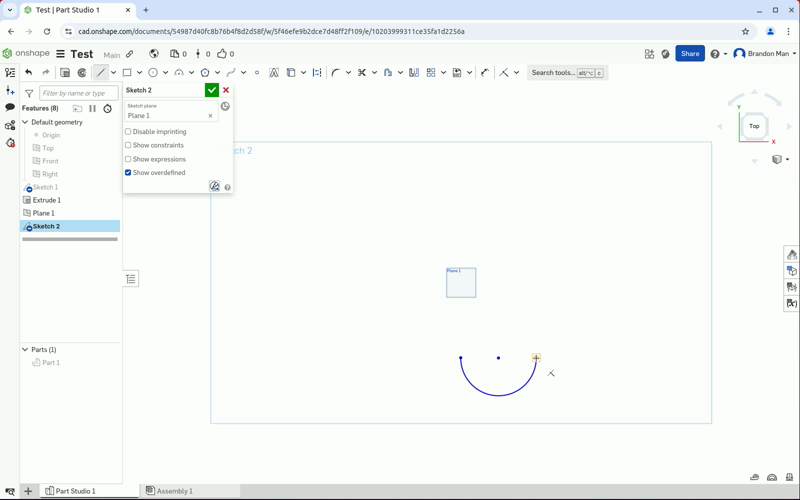
key_down(shift)
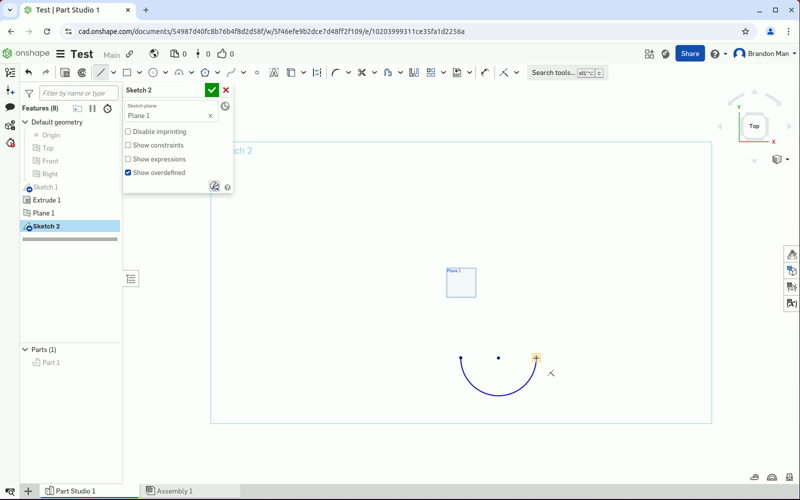
mouse_move(460, 357)
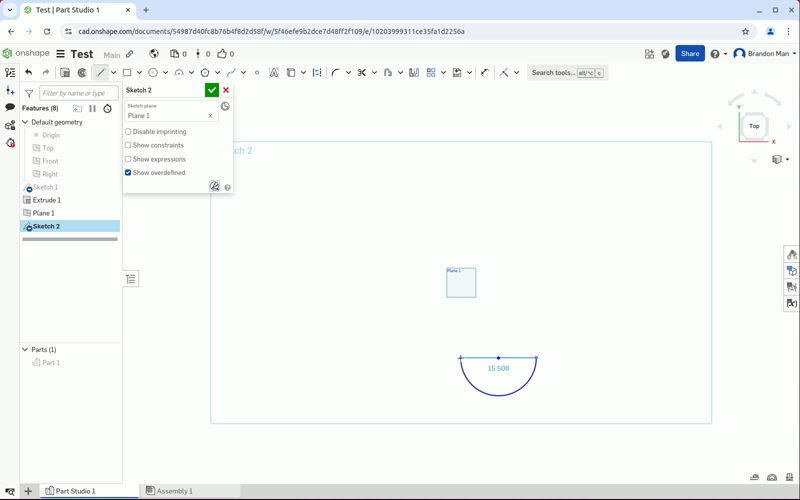
key_up(shift)
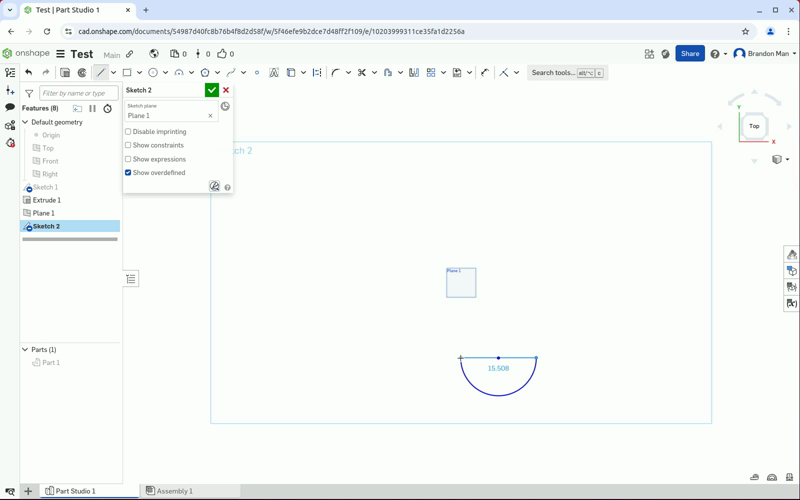
click(460, 357)
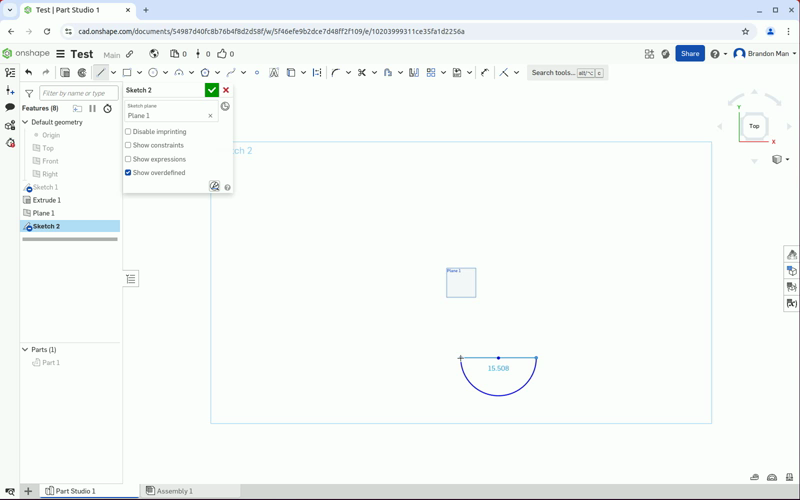
key(esc)
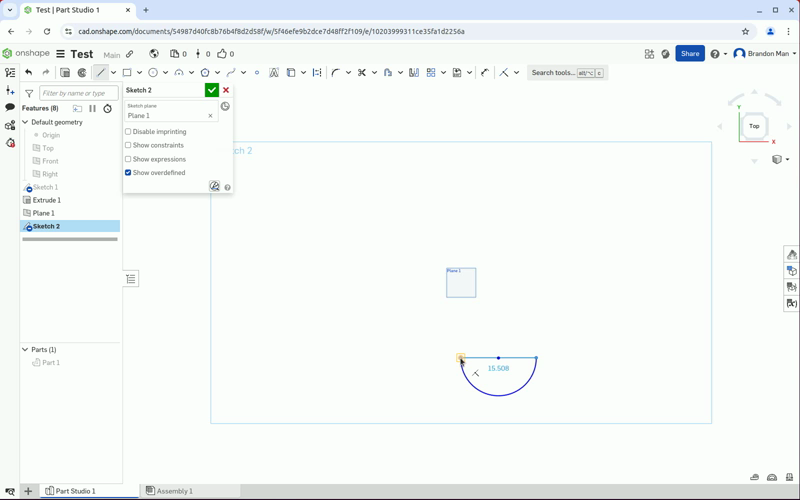
mouse_move(513, 370)
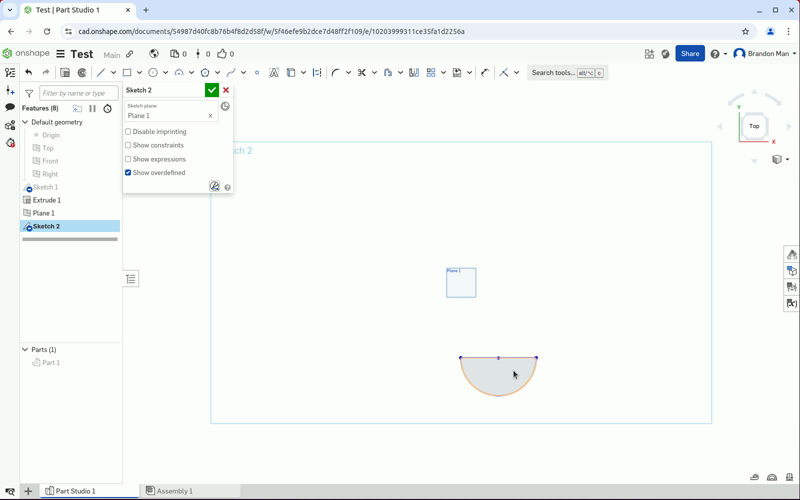
click(513, 370)
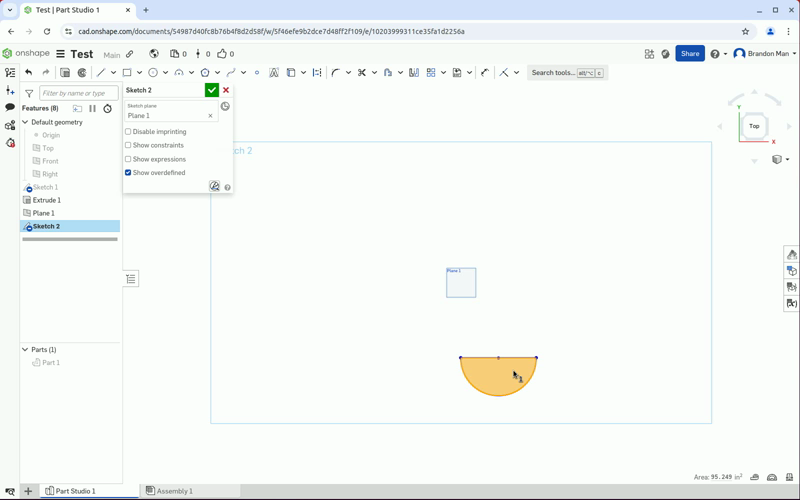
mouse_move(73, 352)
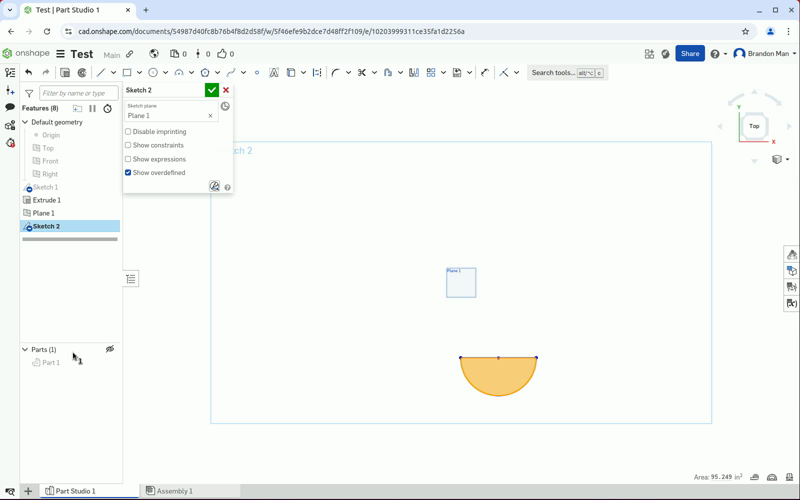
key(shift+y)
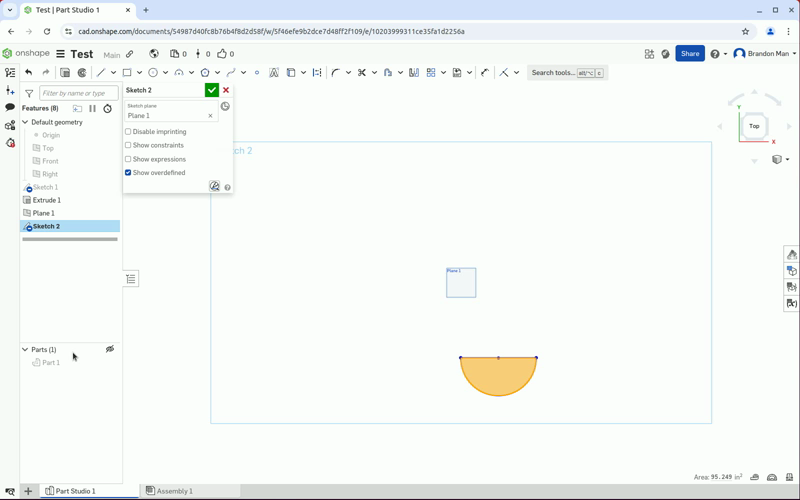
key(shift+e)
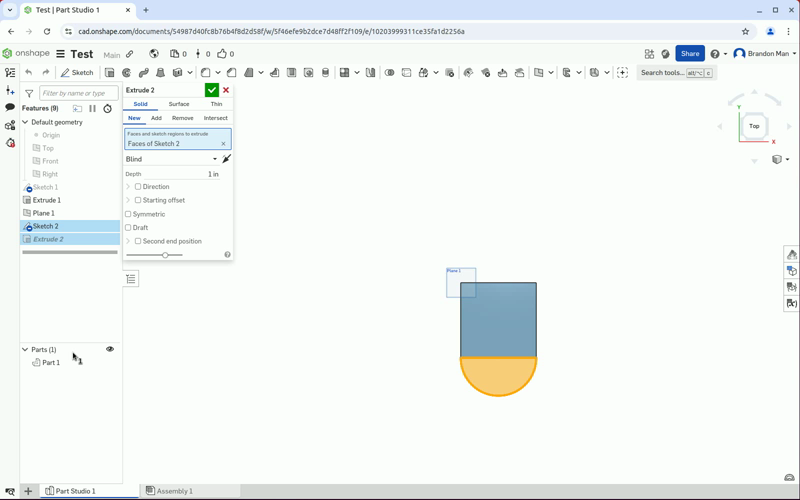
mouse_move(143, 106)
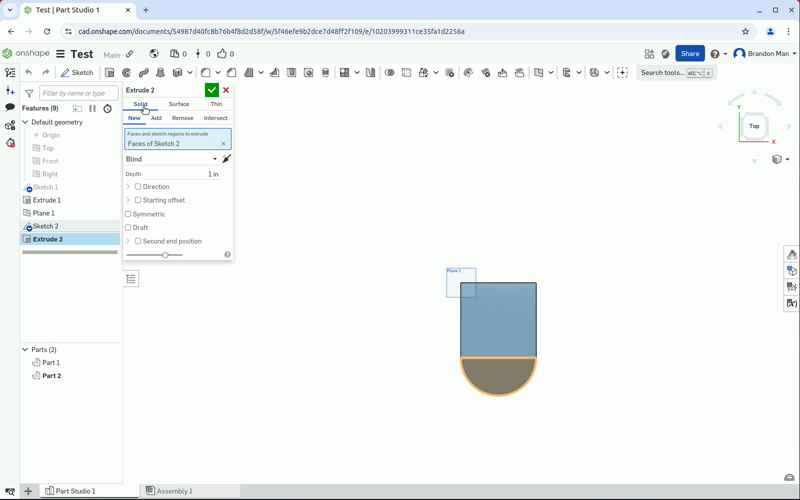
click(143, 106)
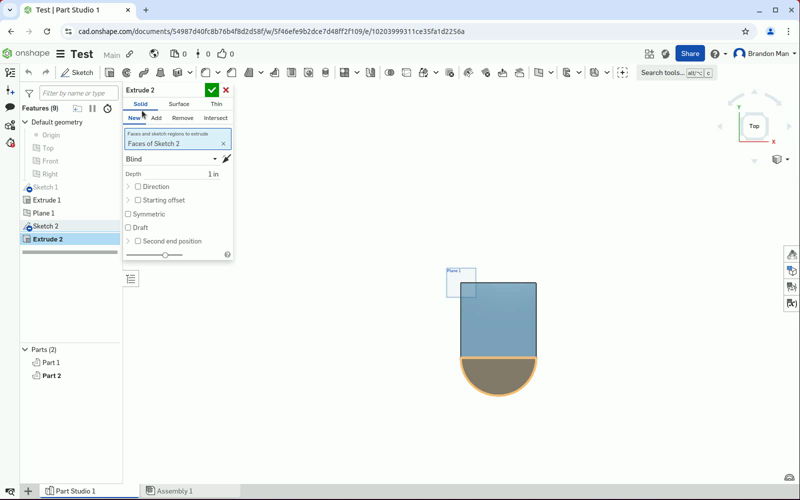
mouse_move(137, 120)
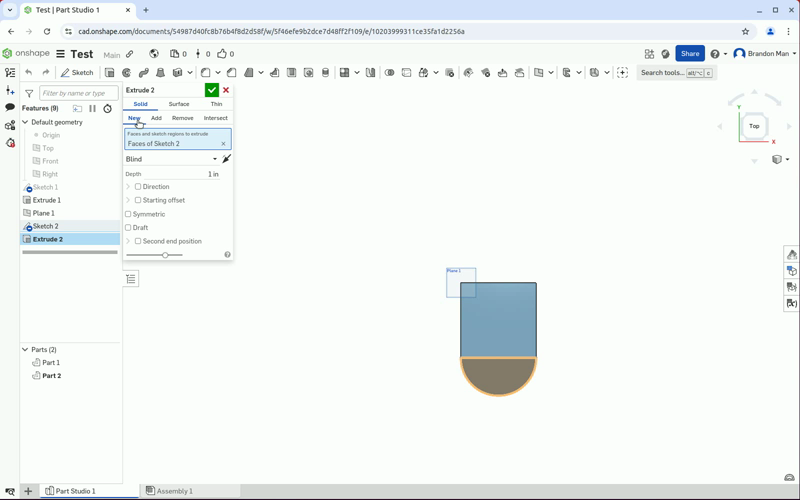
click(137, 120)
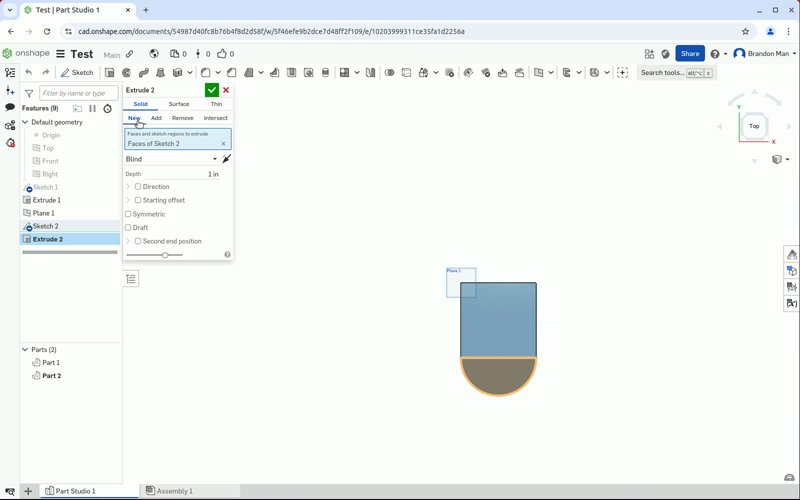
key(tab, 4)
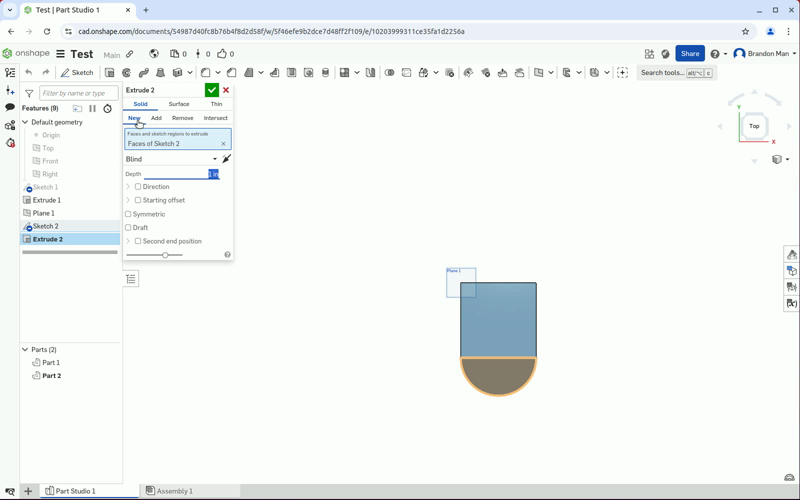
text(-3.129)
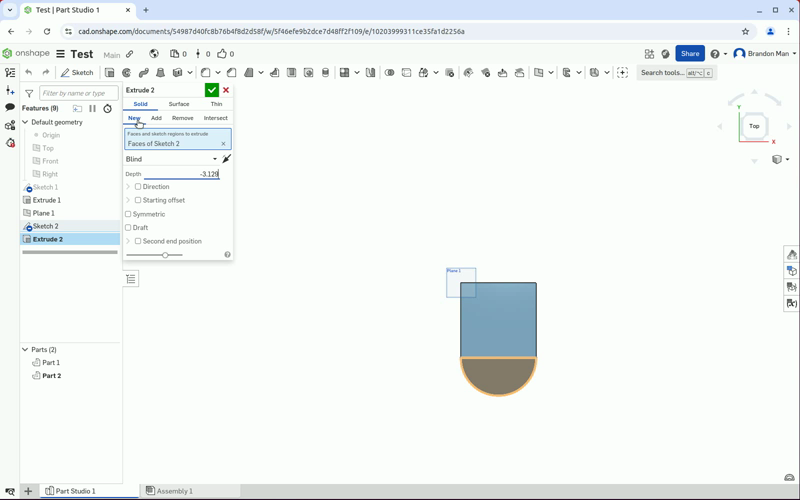
key(enter)
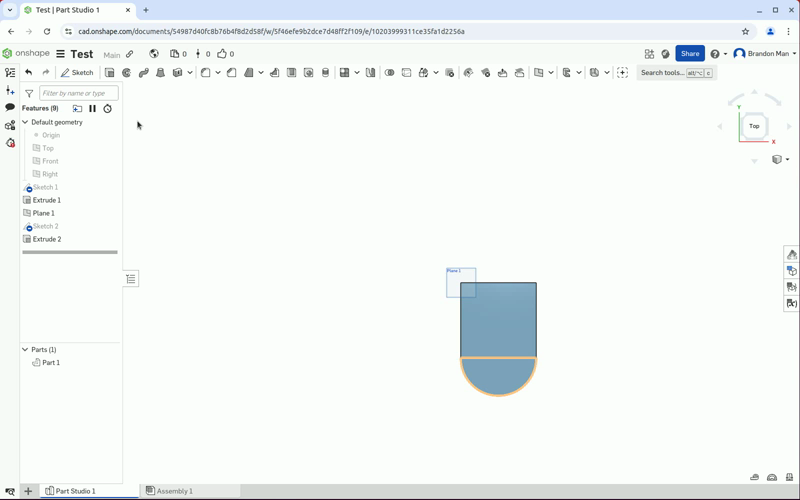
key(shift+h)
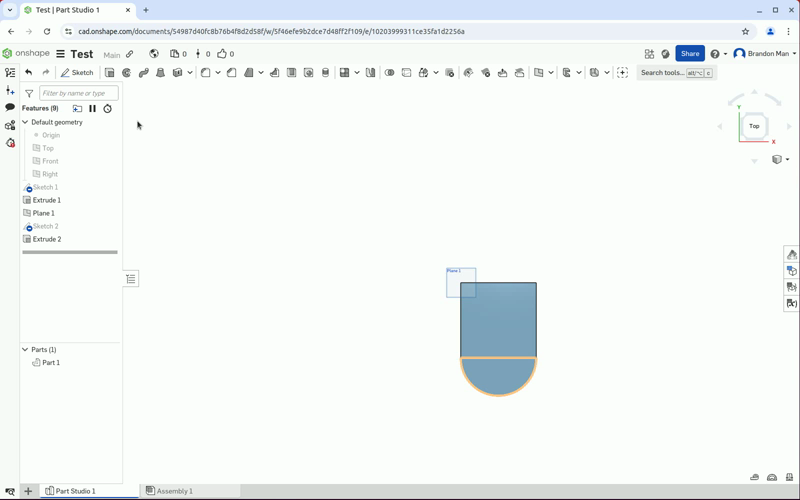
key(shift+h)
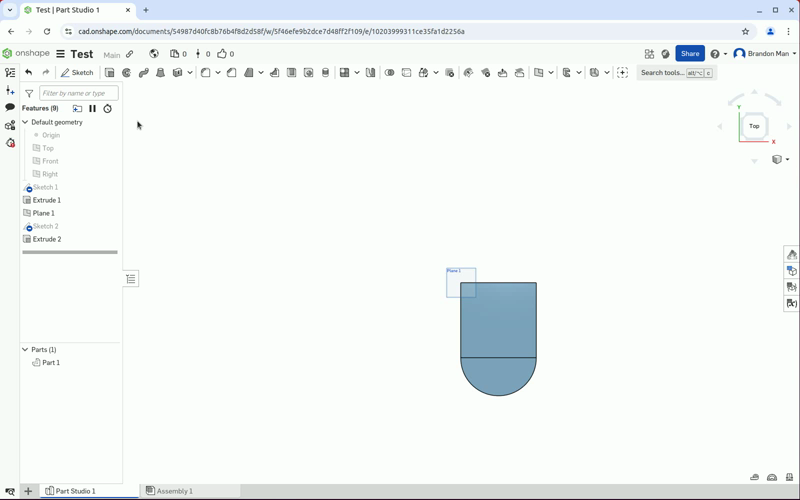
mouse_move(73, 189)
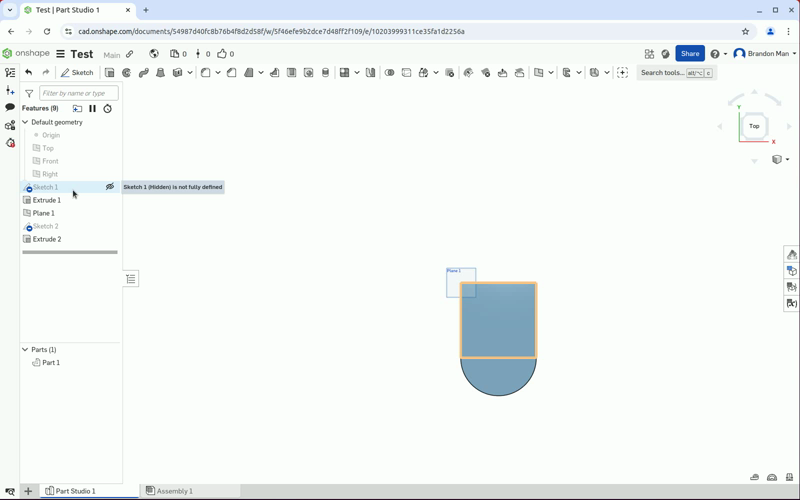
click(73, 189)
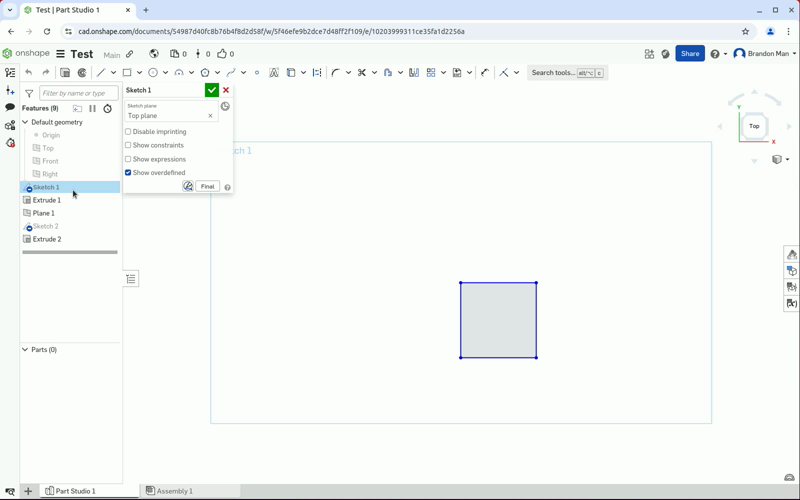
mouse_move(229, 92)
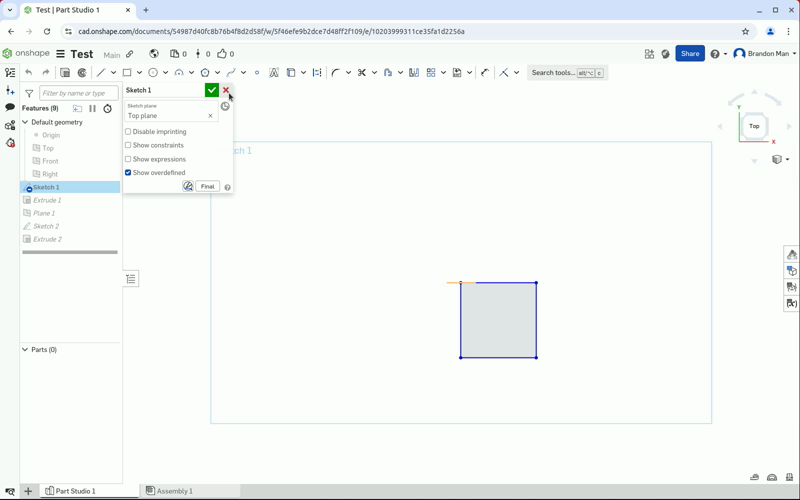
click(229, 92)
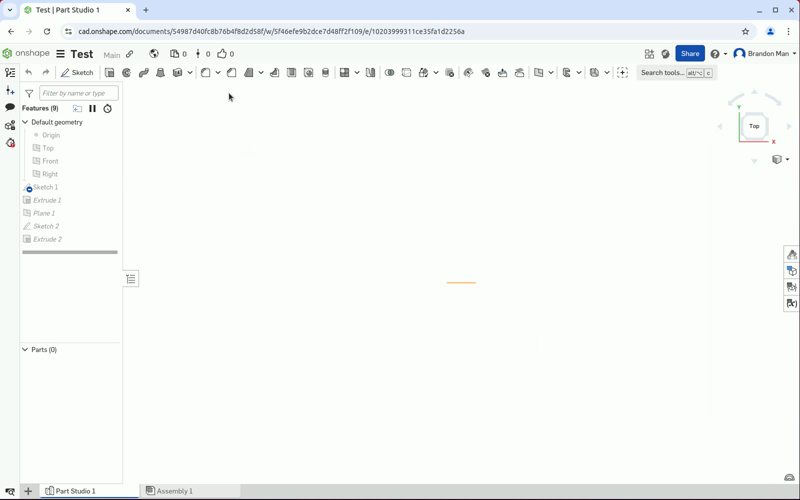
key(shift+s)
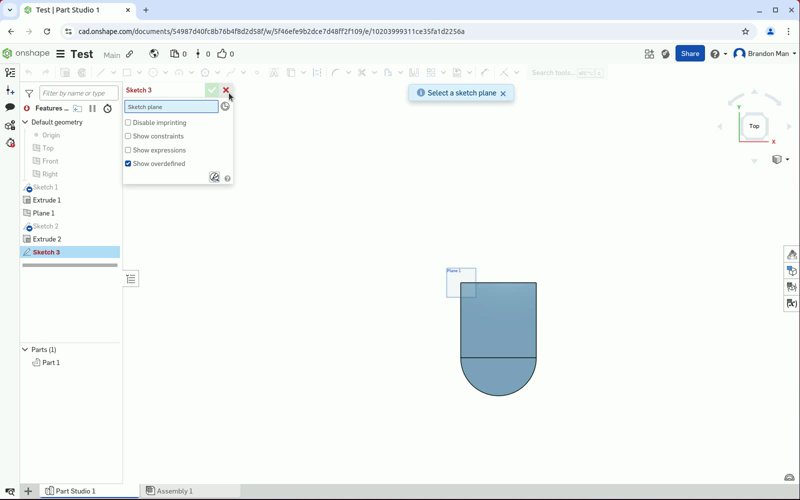
mouse_move(73, 215)
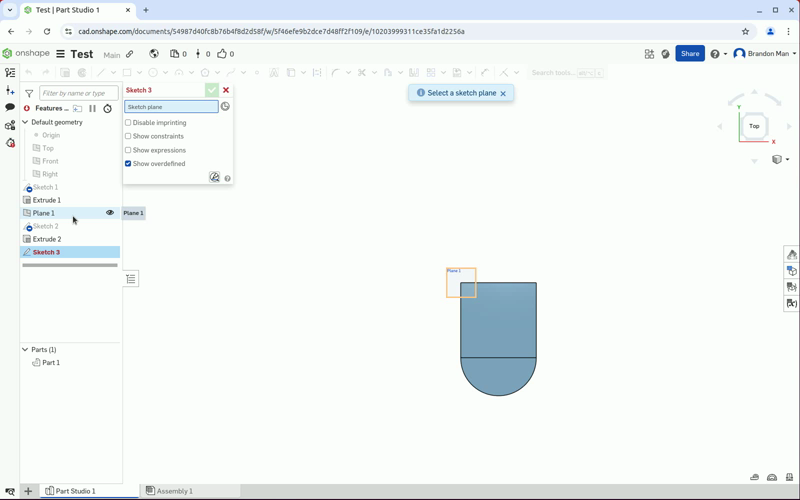
click(73, 215)
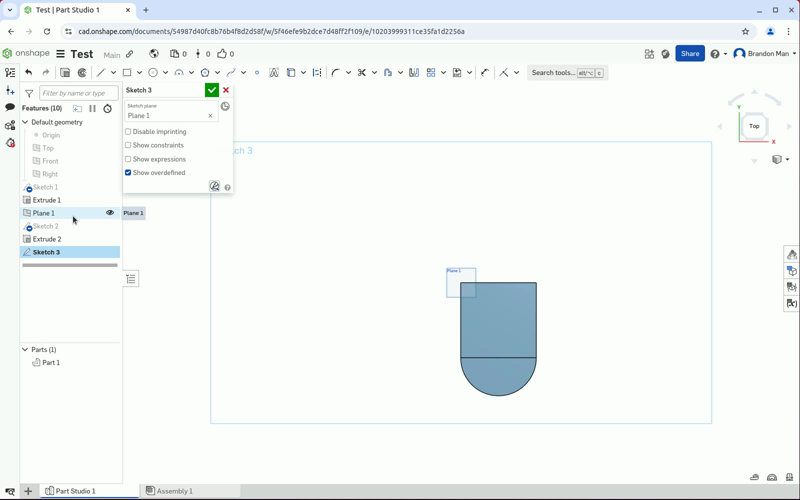
mouse_move(73, 352)
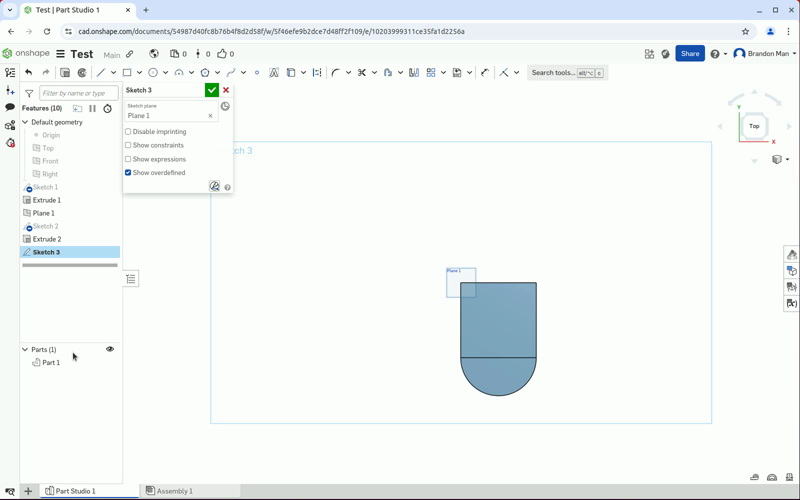
key(y)
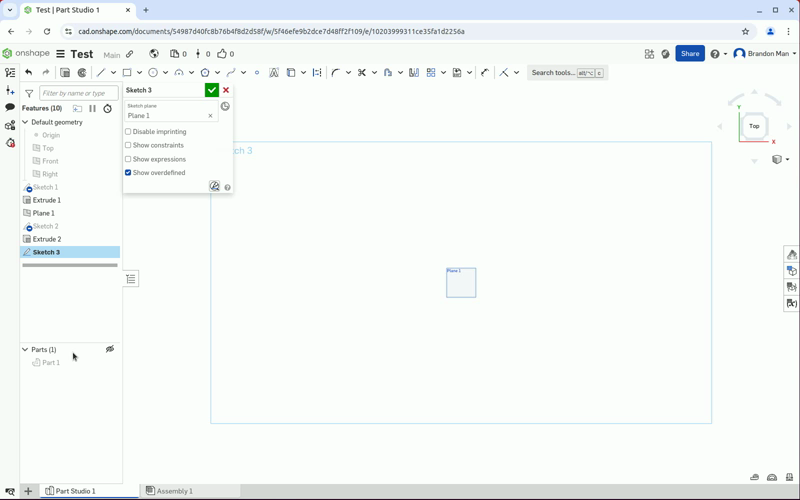
key(l)
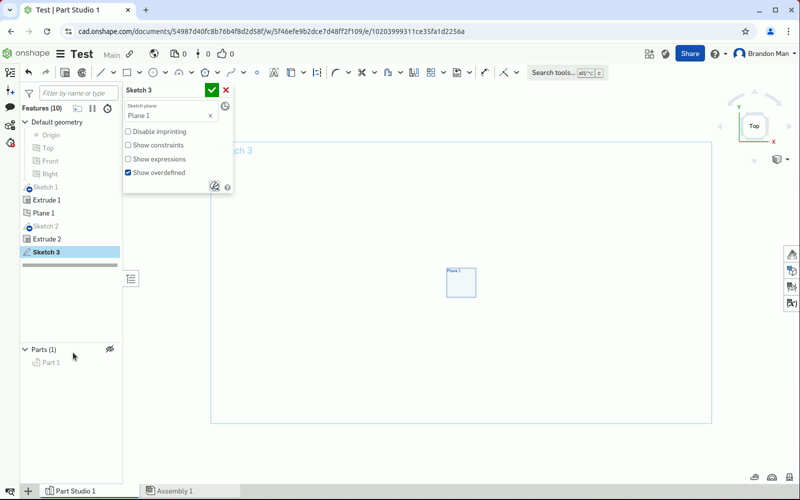
key_down(shift)
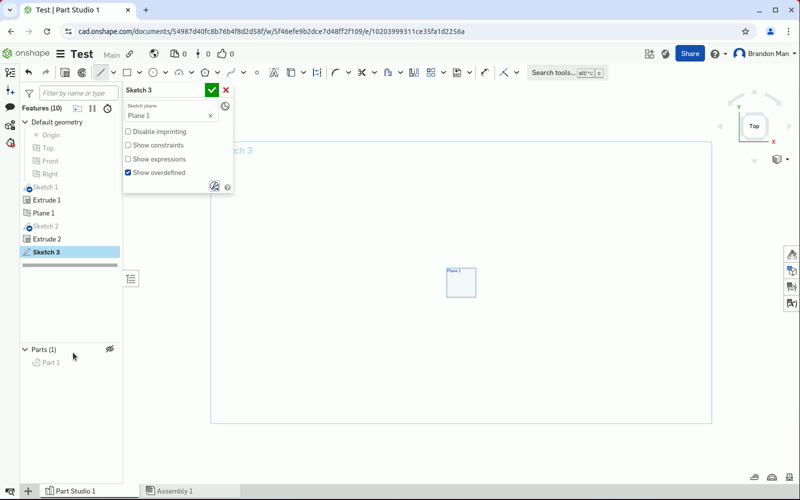
mouse_move(483, 357)
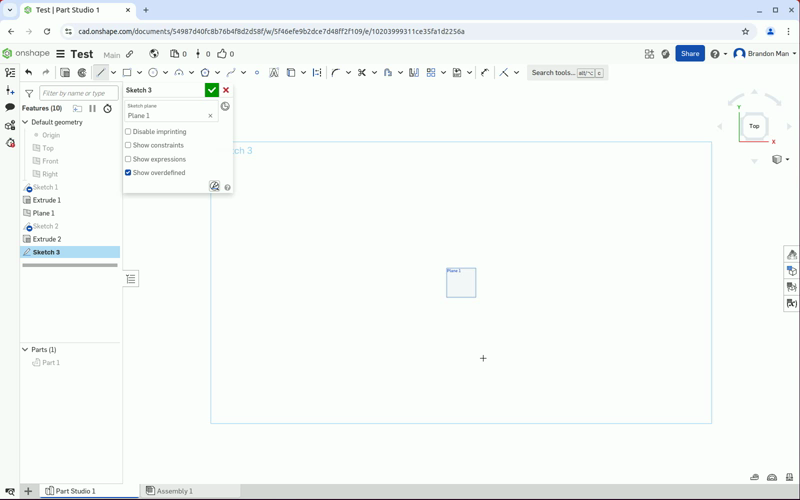
click(483, 357)
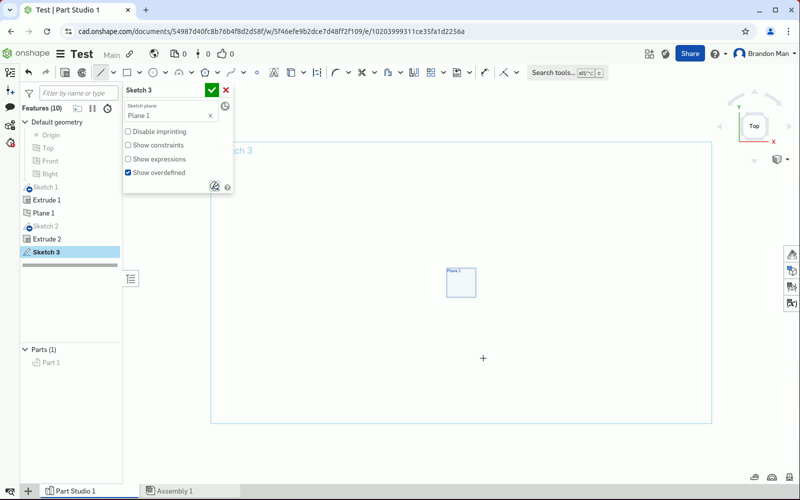
key_up(shift)
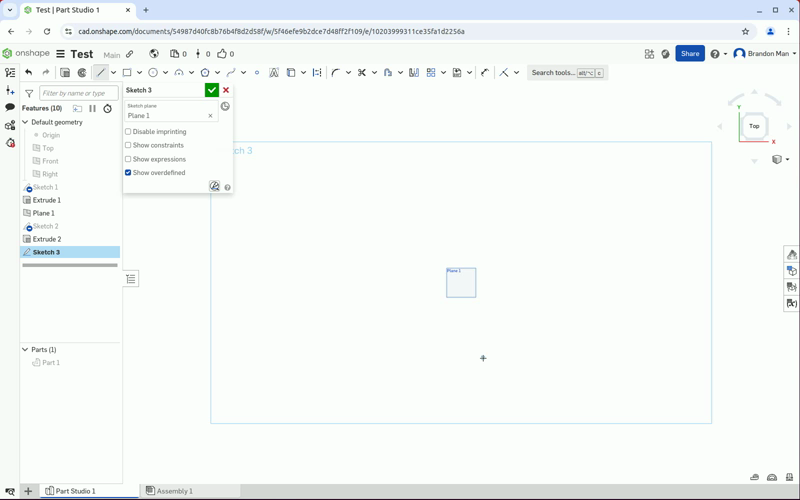
key_down(shift)
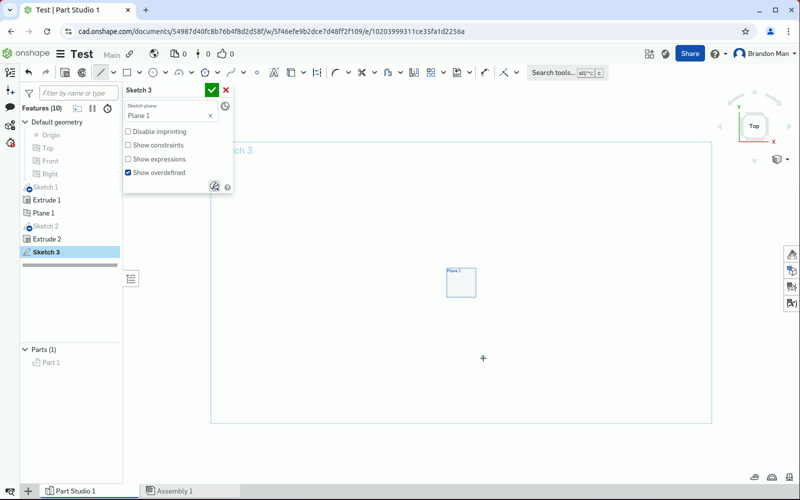
mouse_move(513, 357)
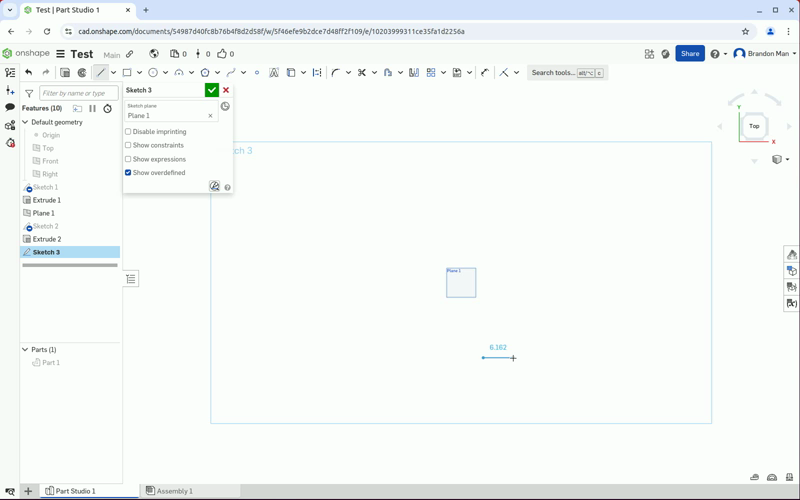
mouse_move(515, 357)
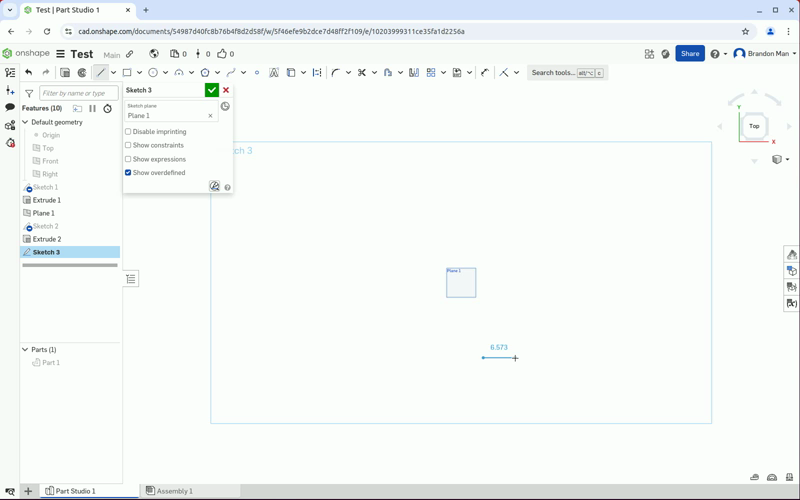
click(515, 357)
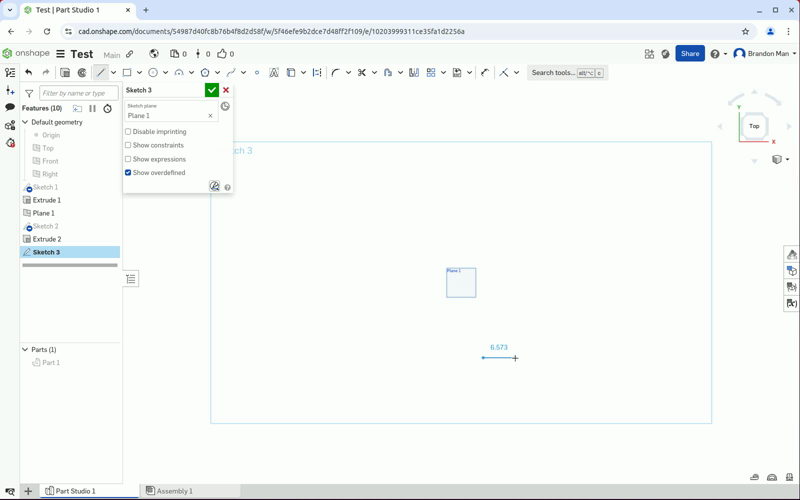
key_up(shift)
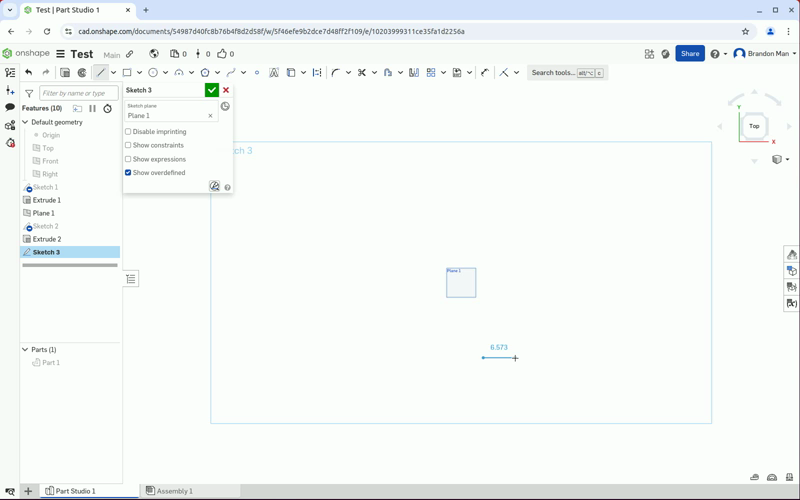
key(esc)
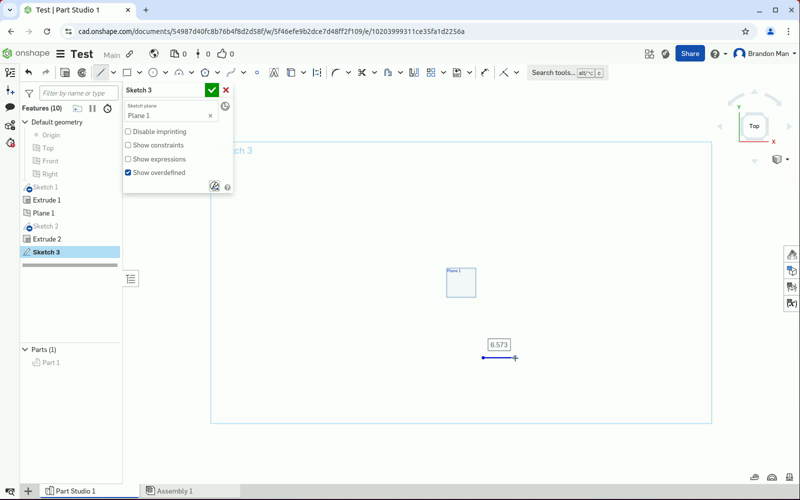
key(a)
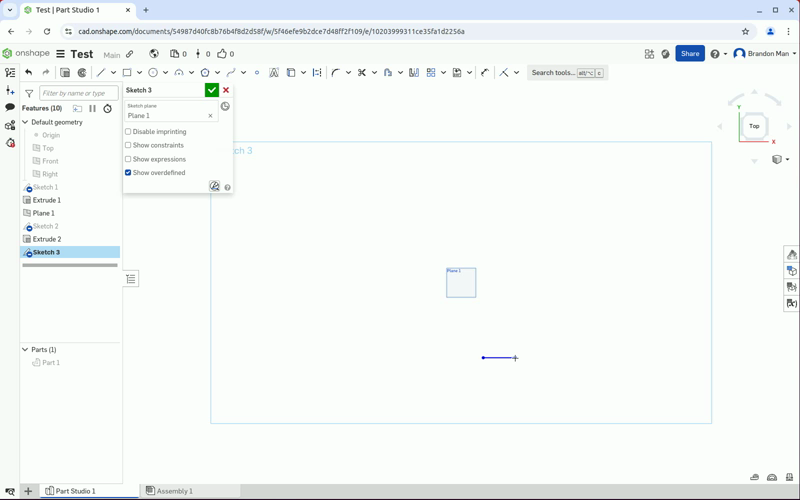
mouse_move(515, 357)
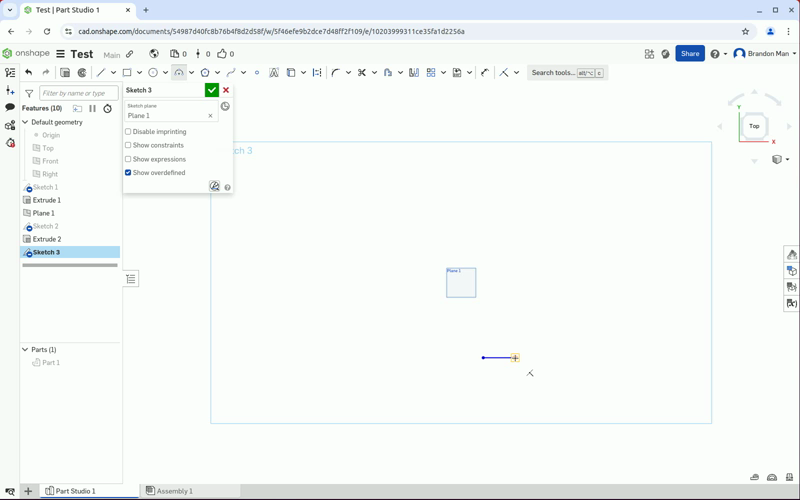
click(515, 357)
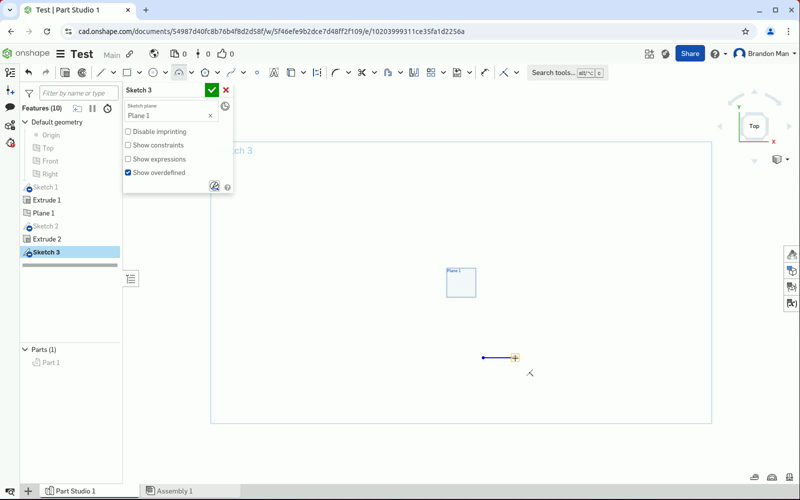
mouse_move(483, 357)
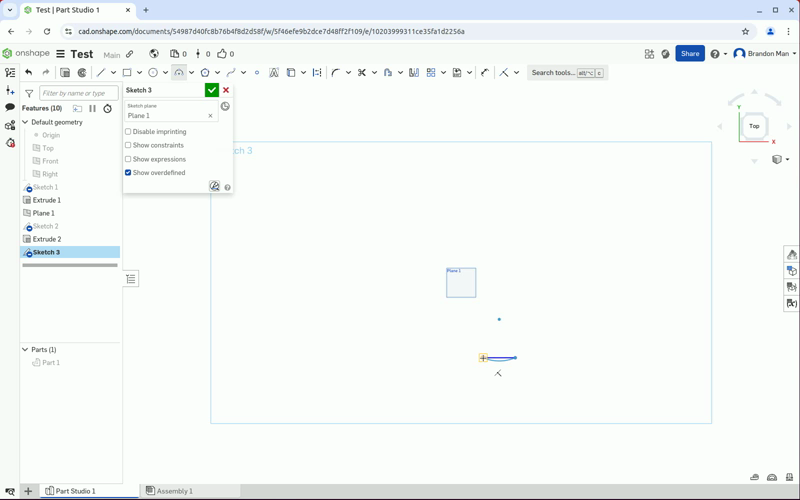
click(483, 357)
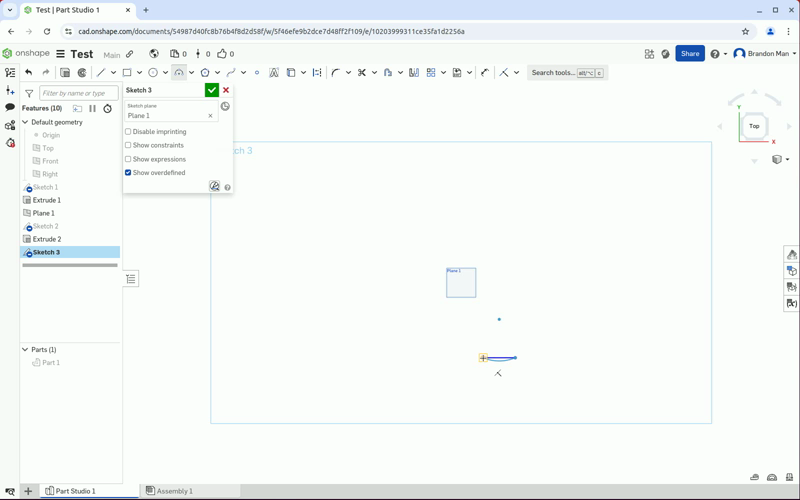
key_down(shift)
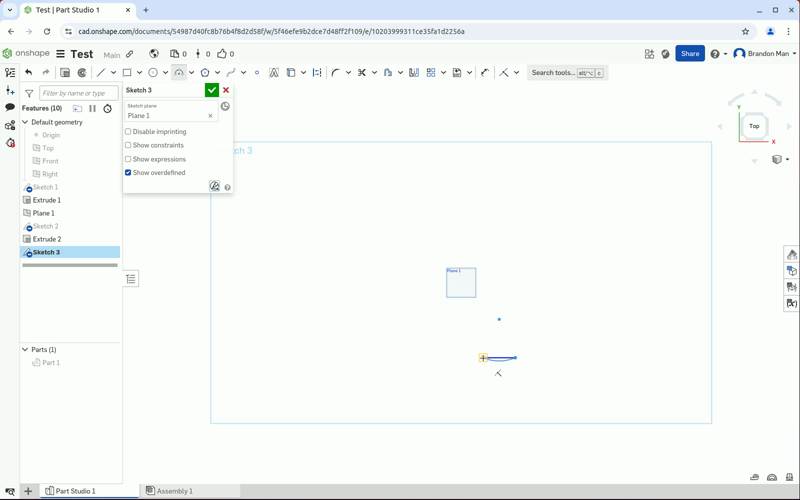
mouse_move(499, 341)
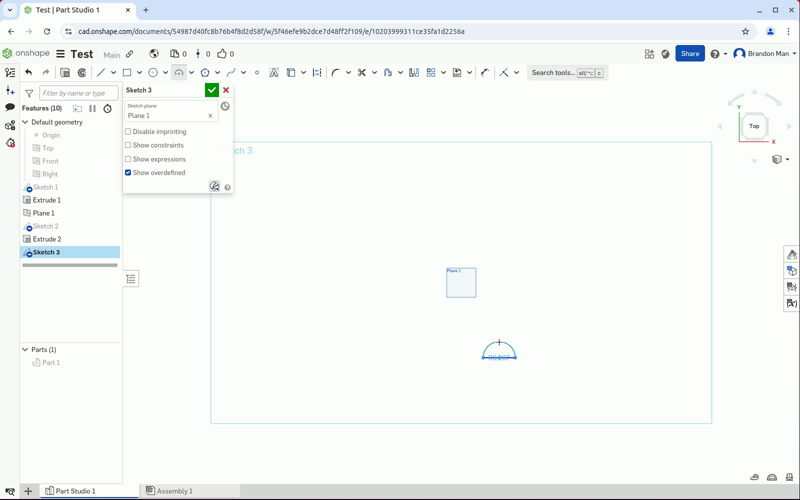
click(499, 341)
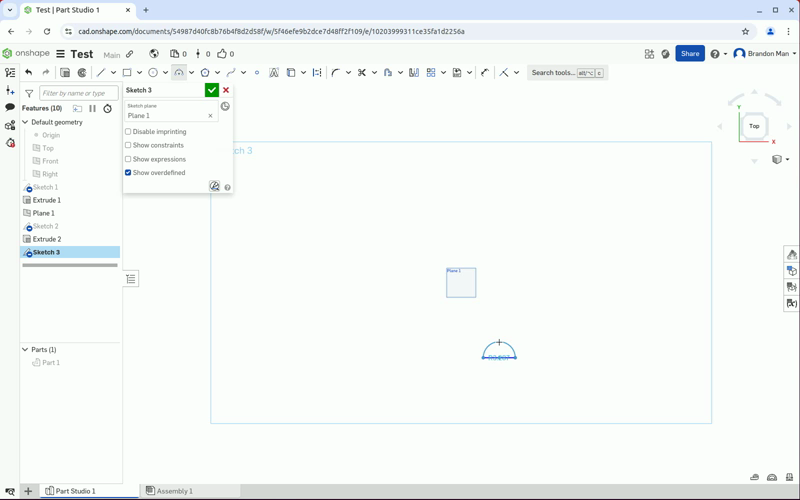
key_up(shift)
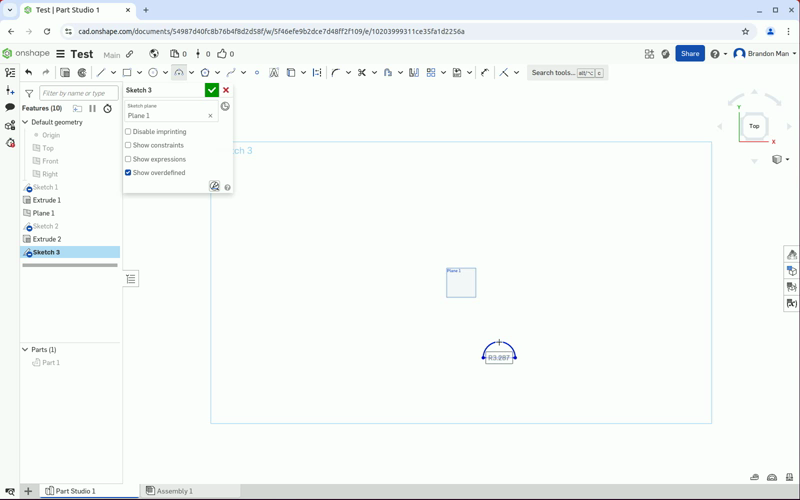
key(esc)
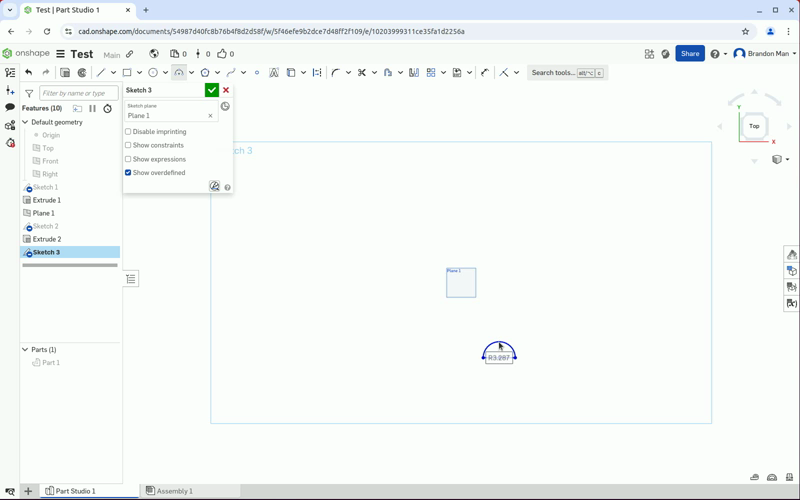
mouse_move(488, 356)
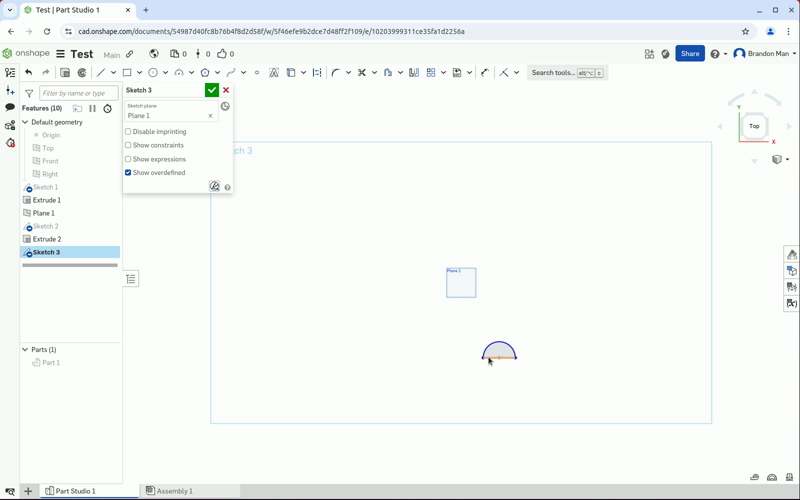
scroll(6)
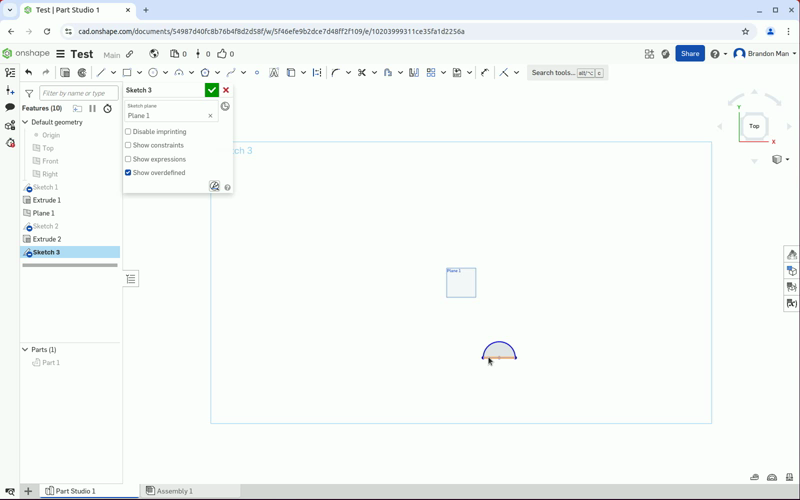
scroll(6)
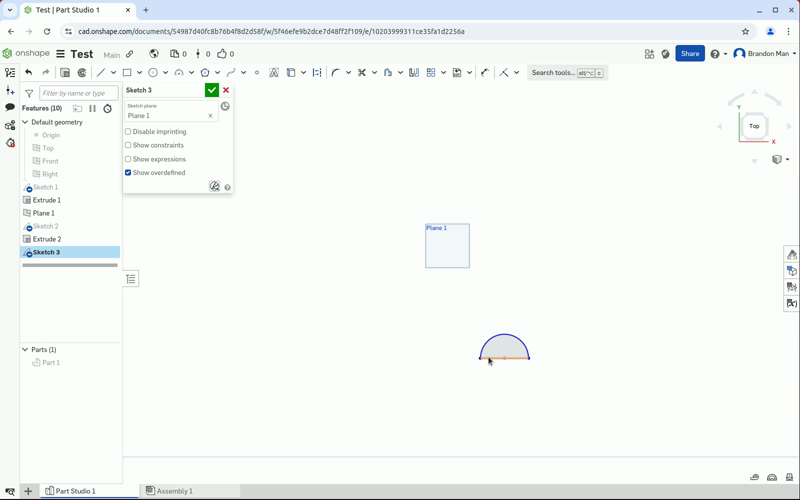
scroll(6)
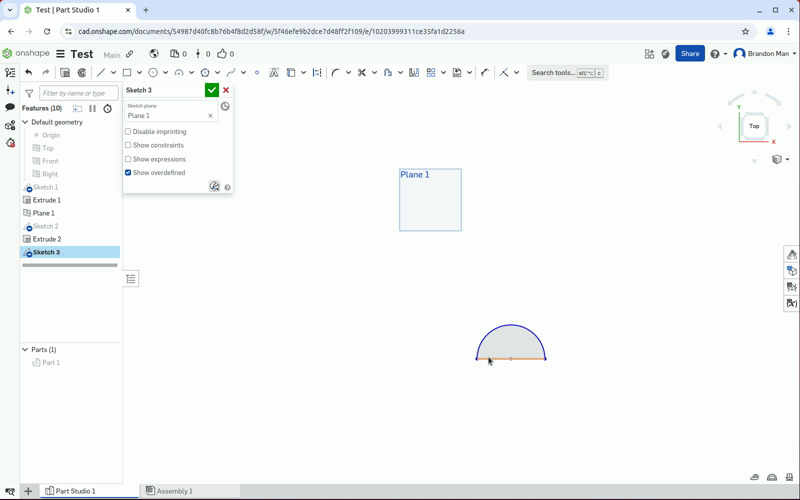
scroll(6)
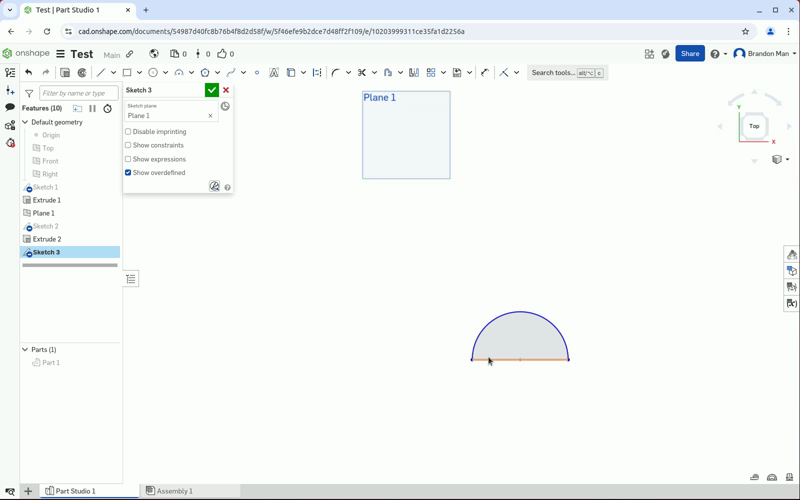
scroll(6)
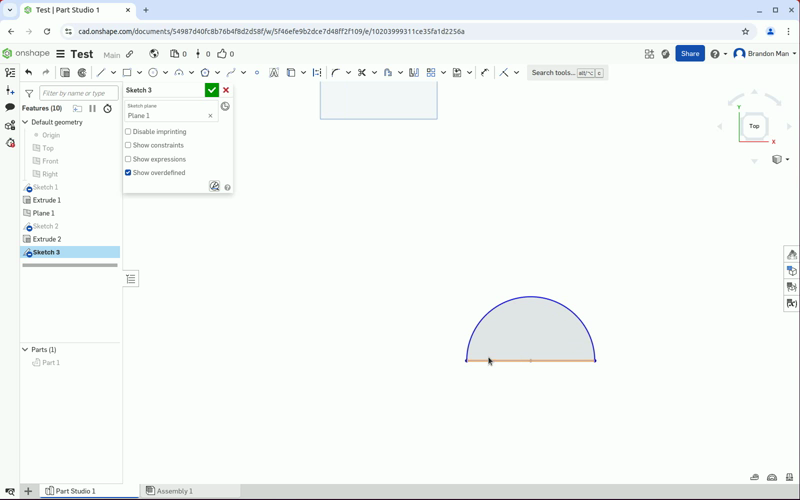
scroll(6)
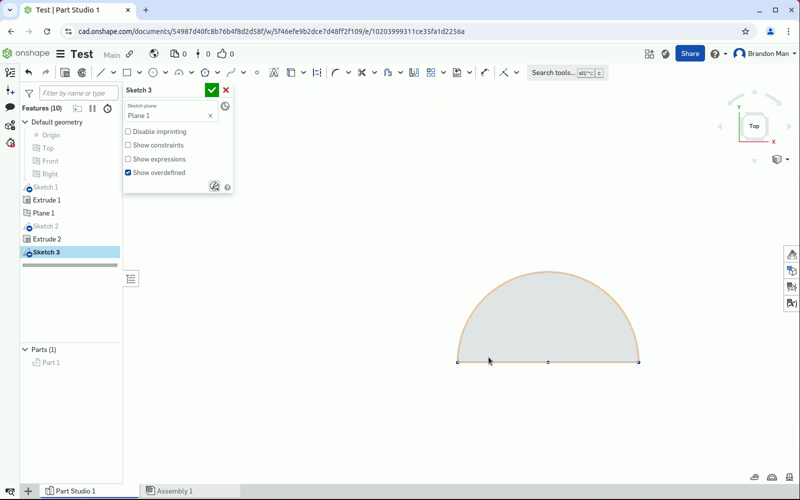
scroll(6)
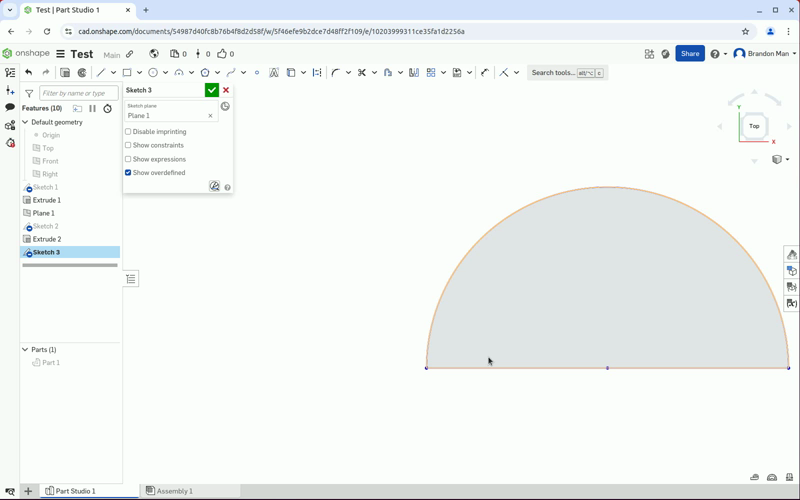
click(488, 356)
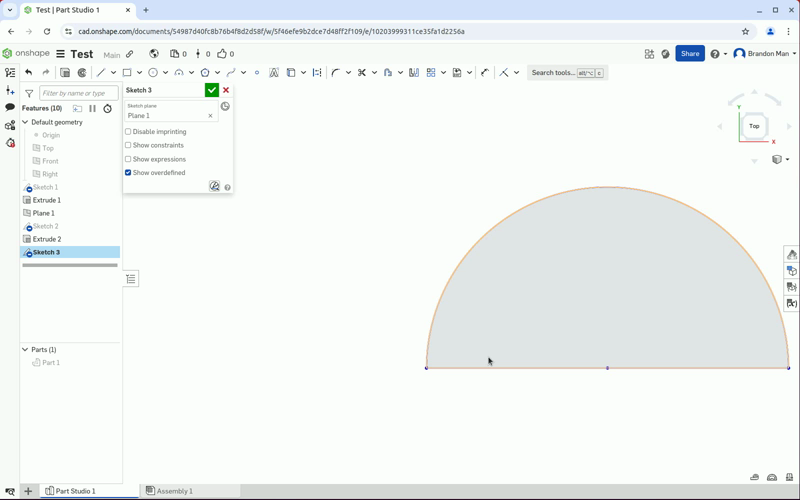
scroll(-6)
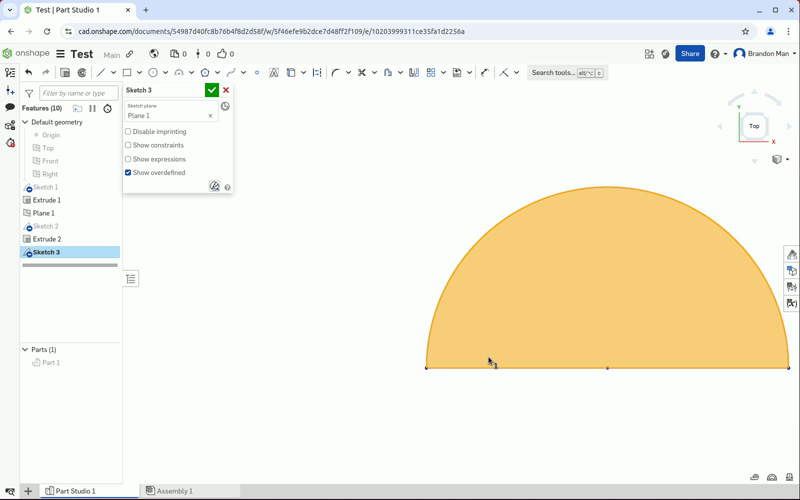
scroll(-6)
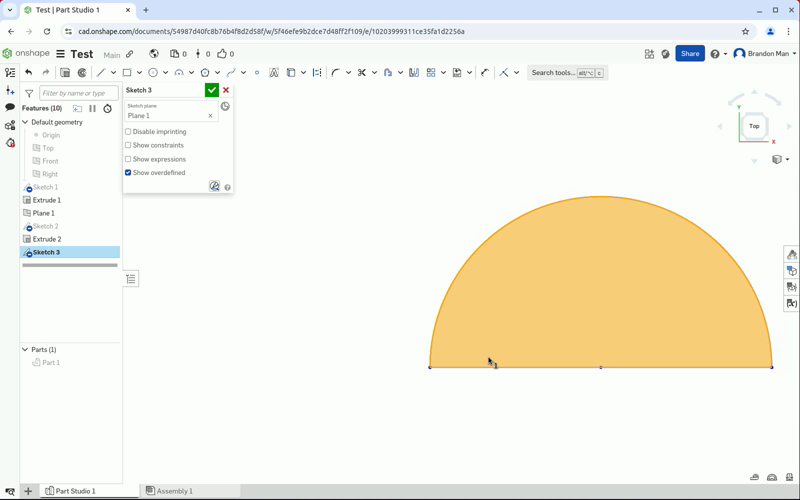
scroll(-6)
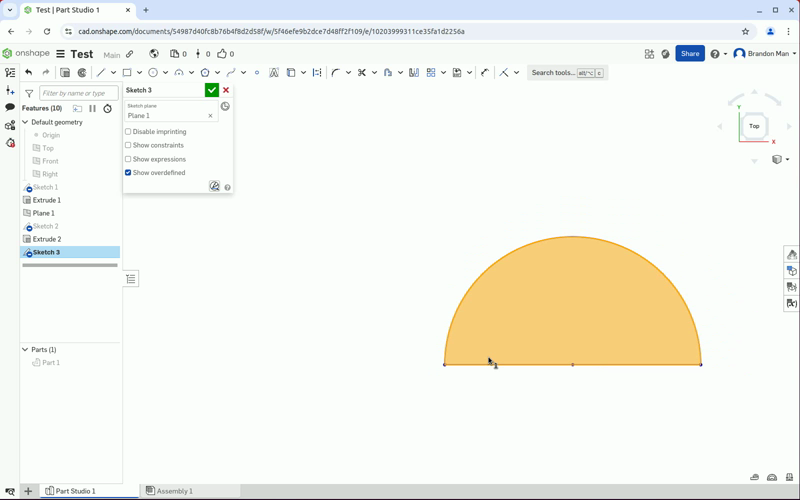
scroll(-6)
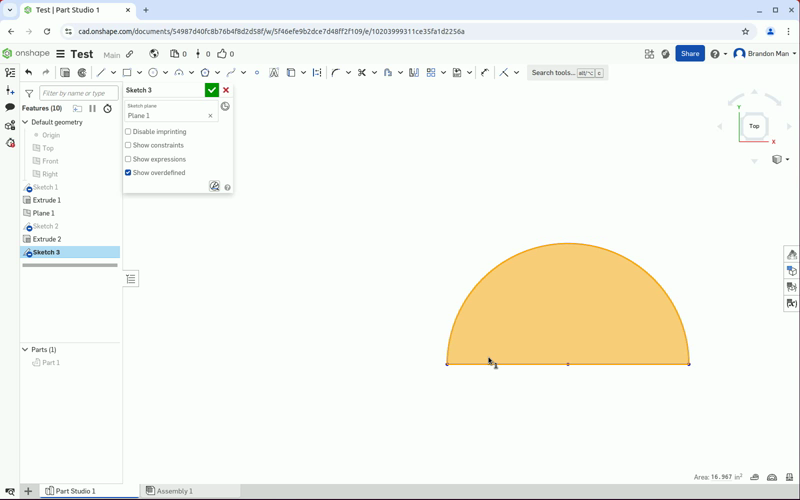
scroll(-6)
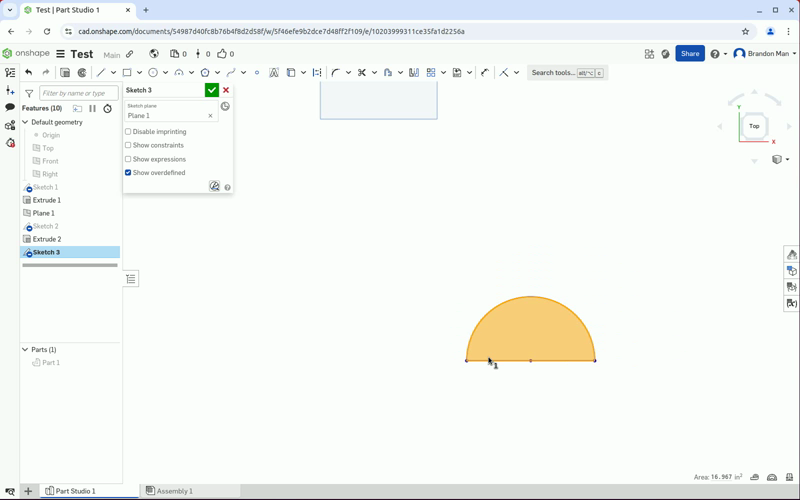
scroll(-6)
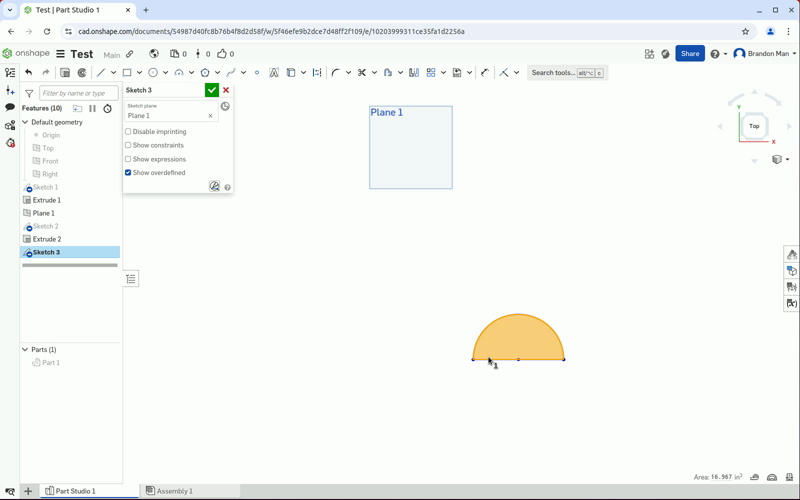
scroll(-6)
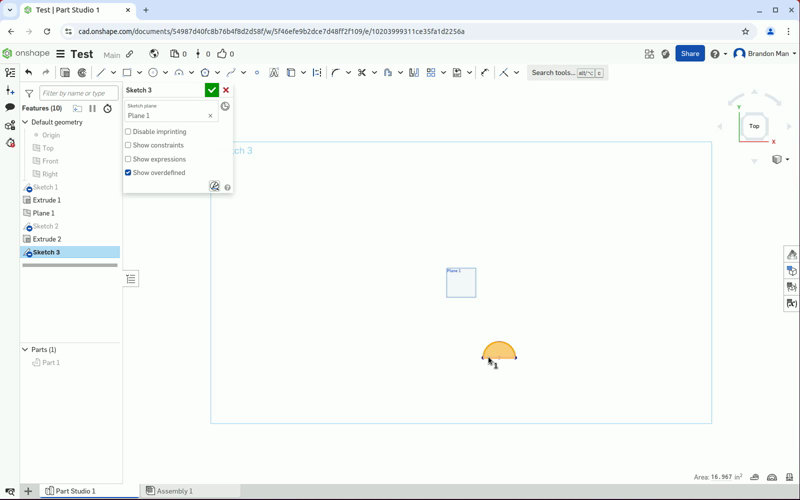
mouse_move(73, 352)
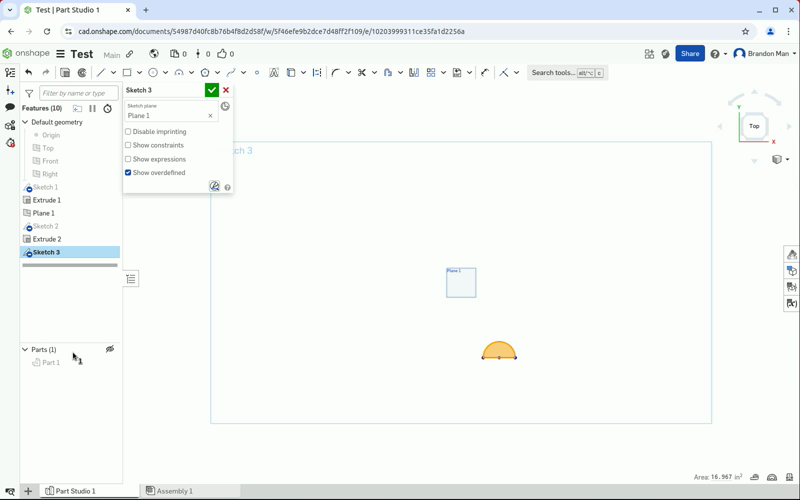
key(shift+y)
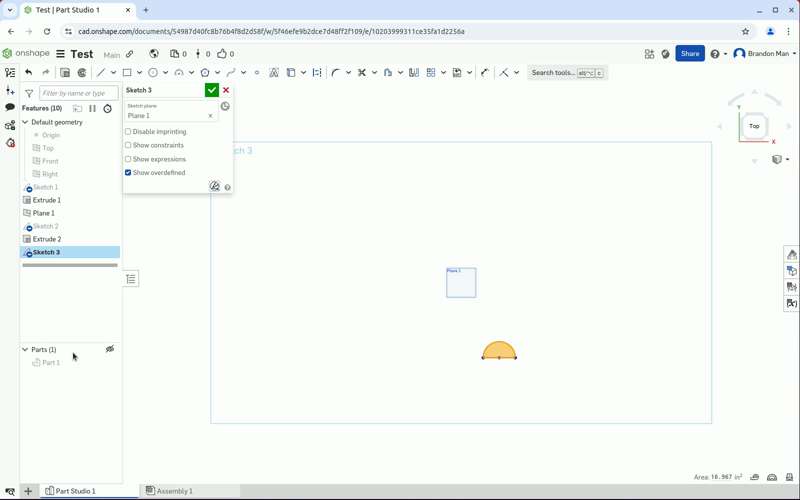
key(shift+e)
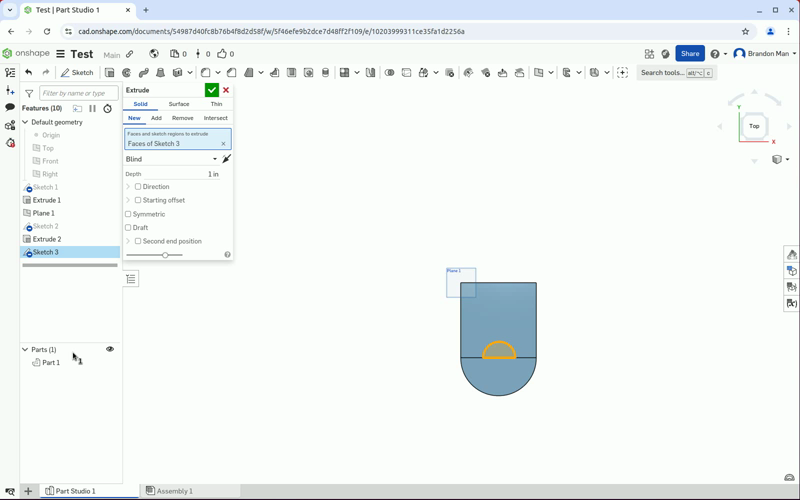
mouse_move(143, 106)
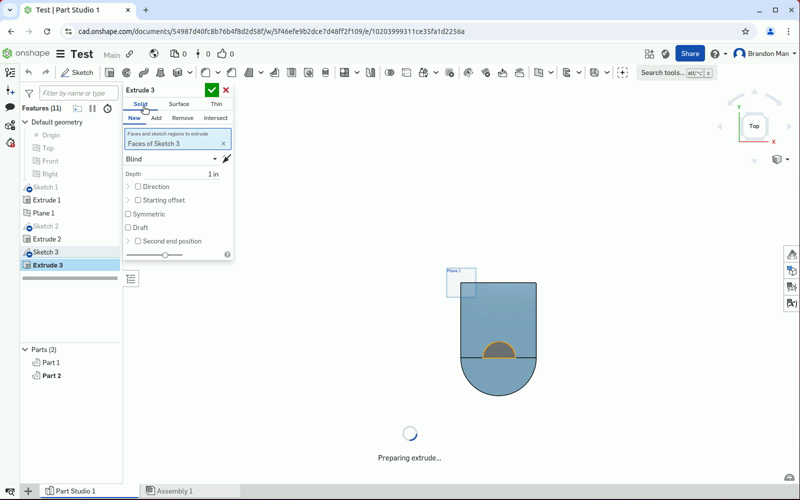
click(143, 106)
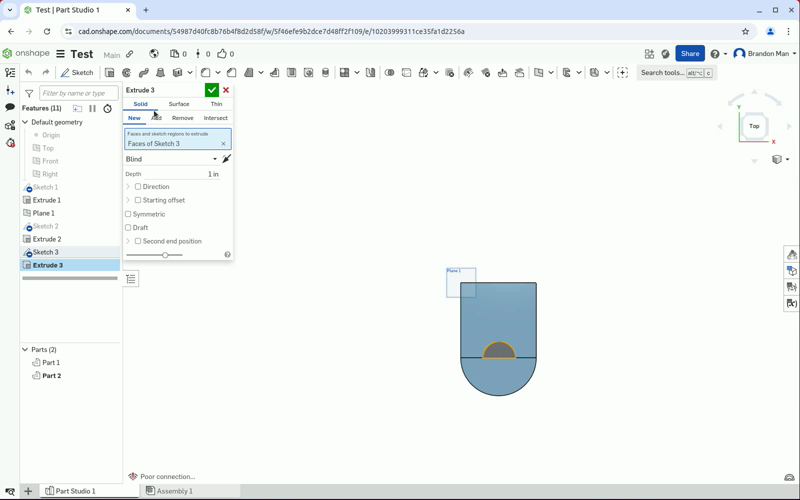
mouse_move(186, 120)
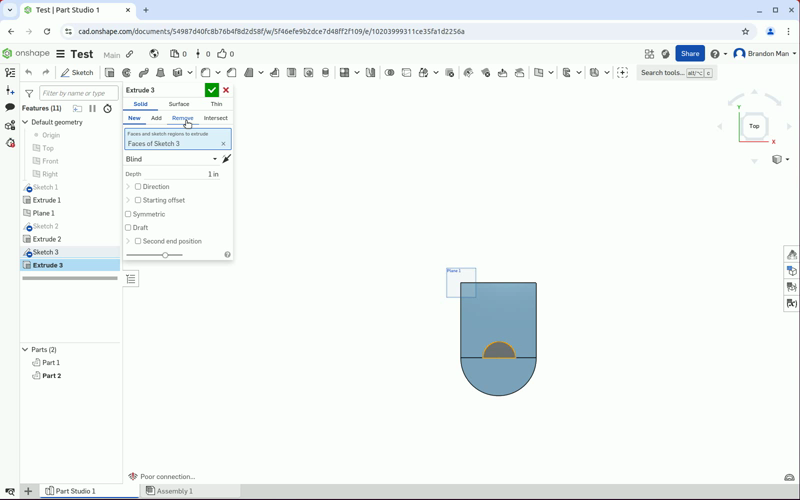
click(186, 120)
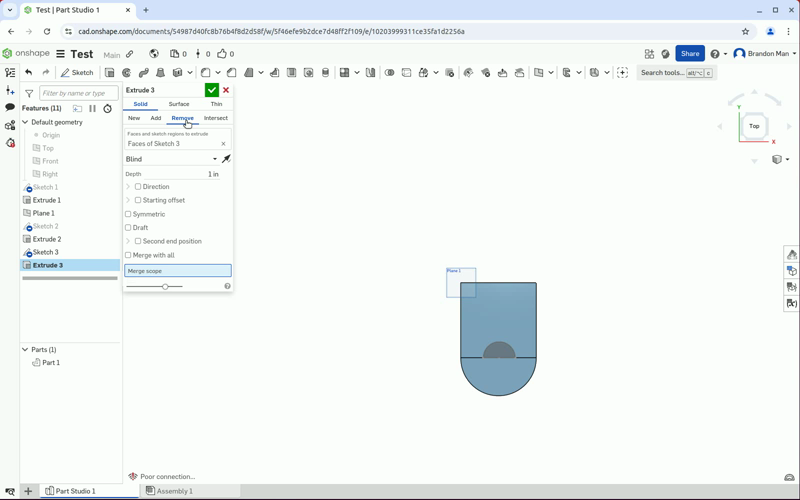
key(tab, 4)
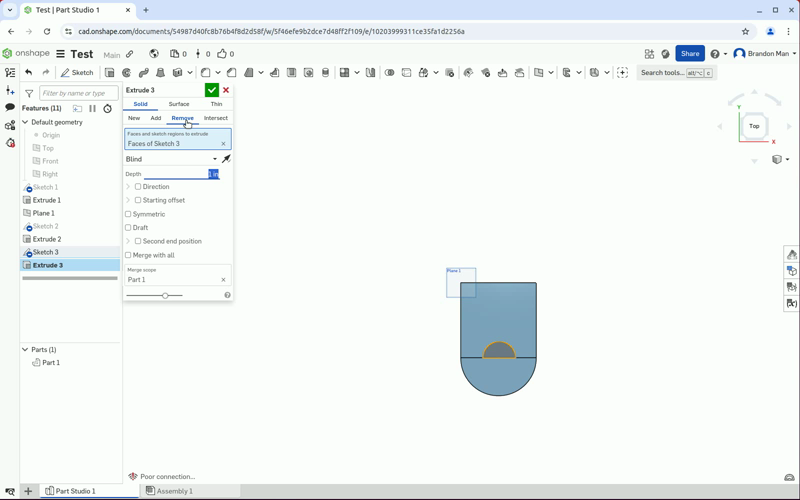
text(0.241)
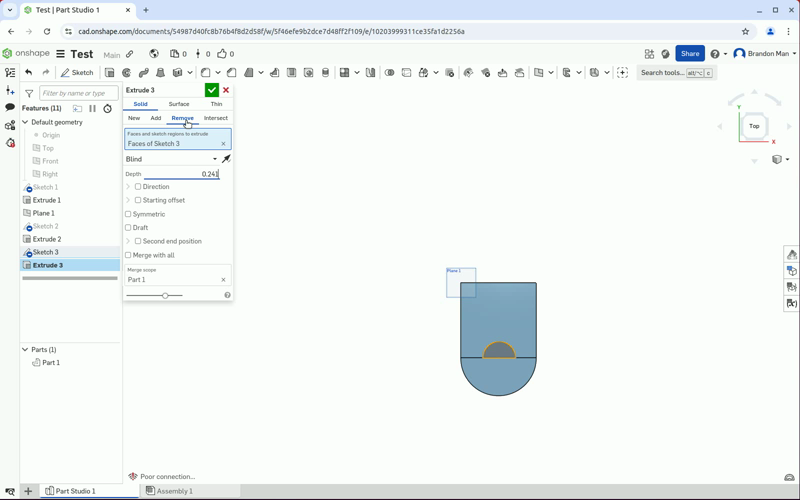
key(tab, 6)
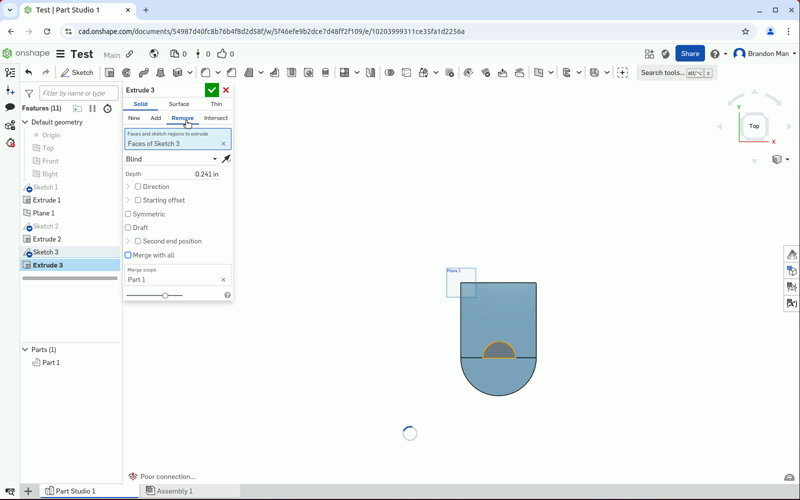
key(space)
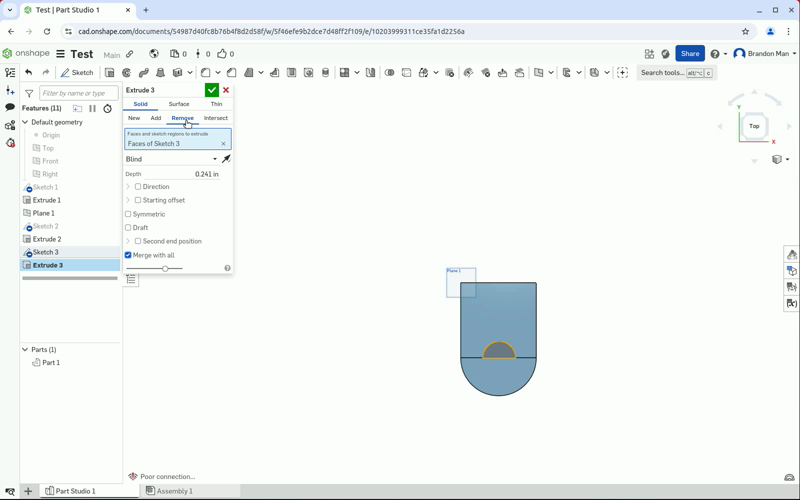
key(enter)
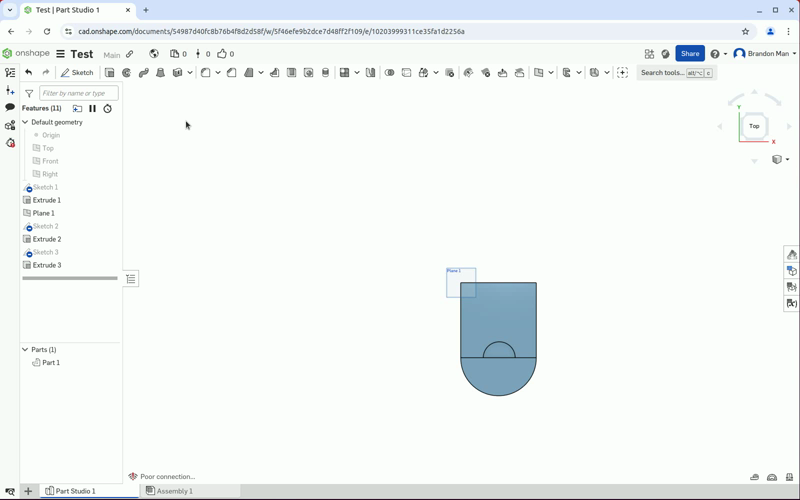
key(shift+h)
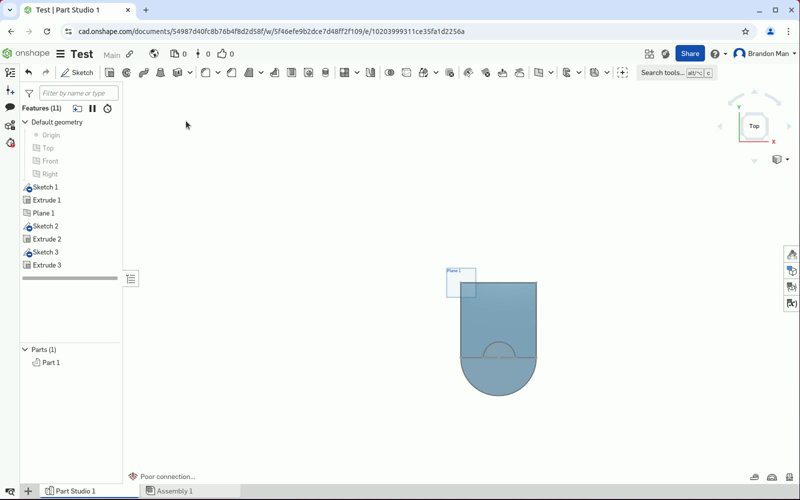
key(shift+h)
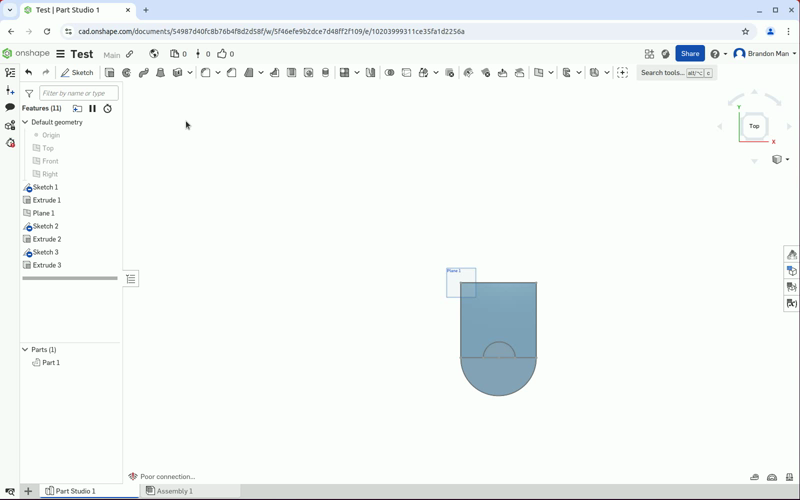
key(shift+7)
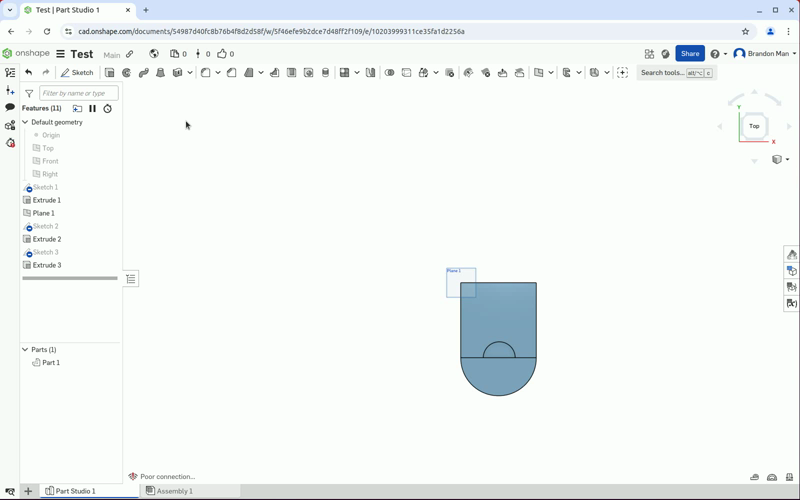
key(up, 3)
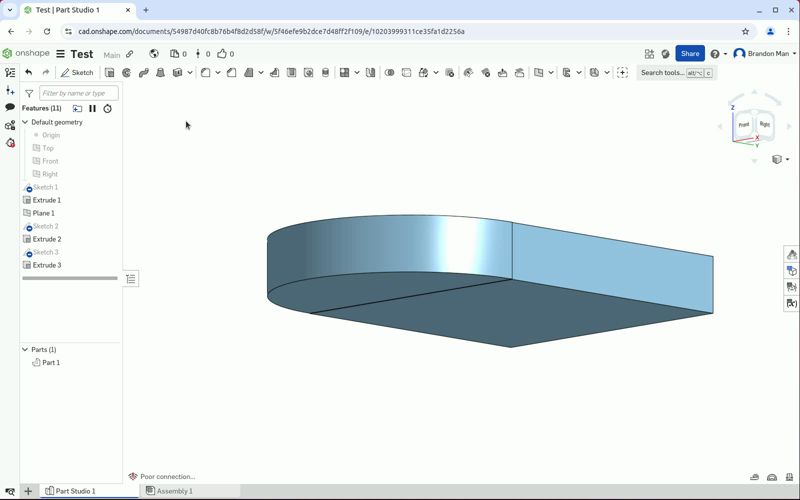
key(left, 3)
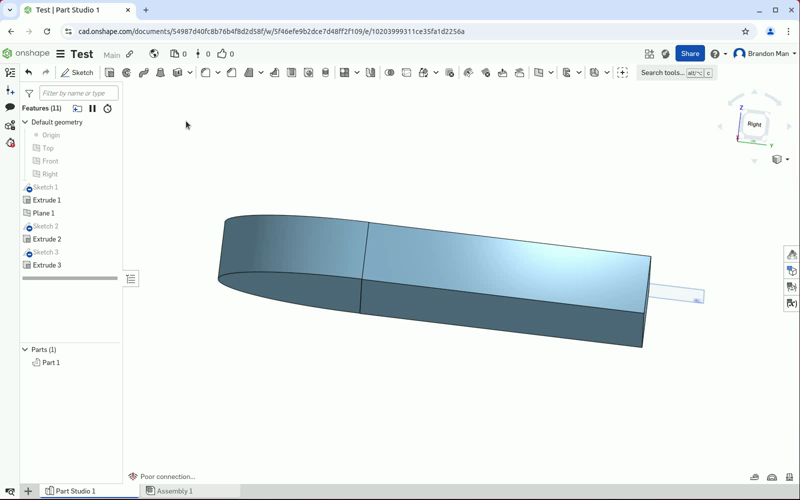
key(right, 3)
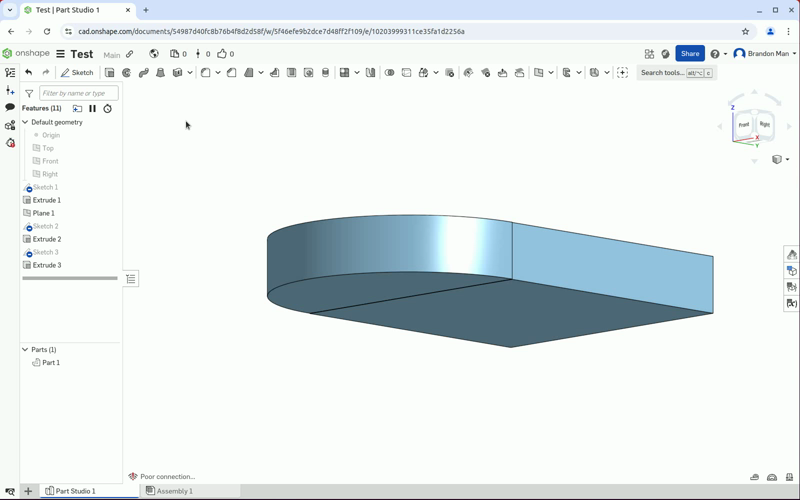
key(down, 3)
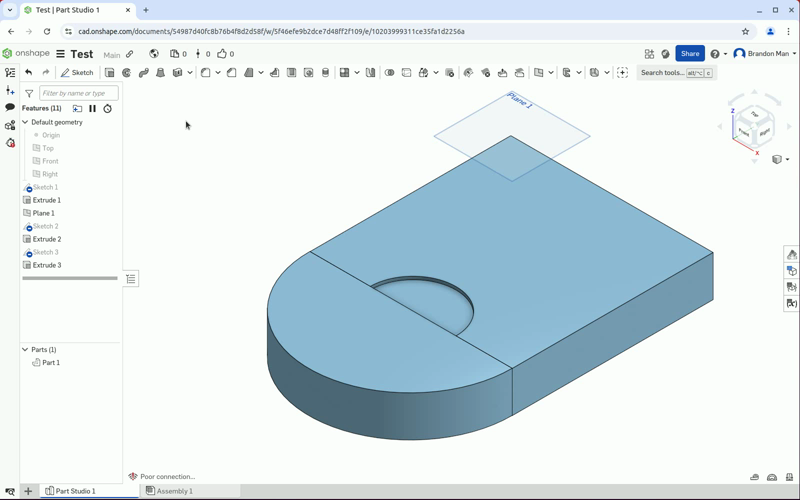
mouse_move(73, 189)
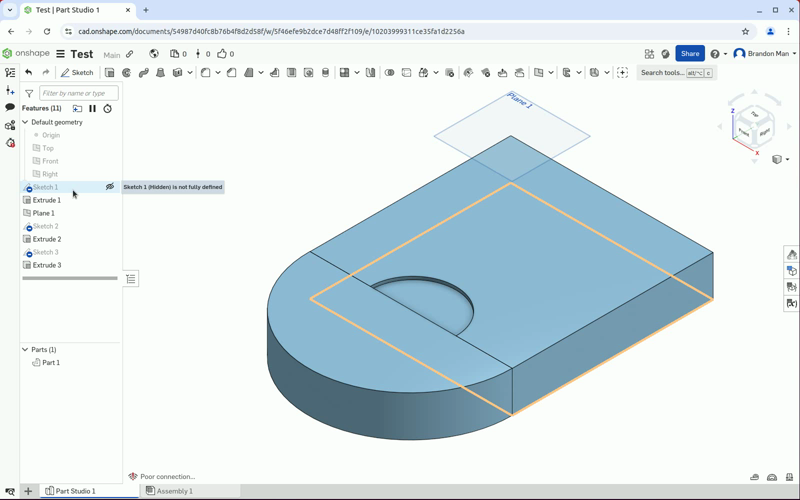
click(73, 189)